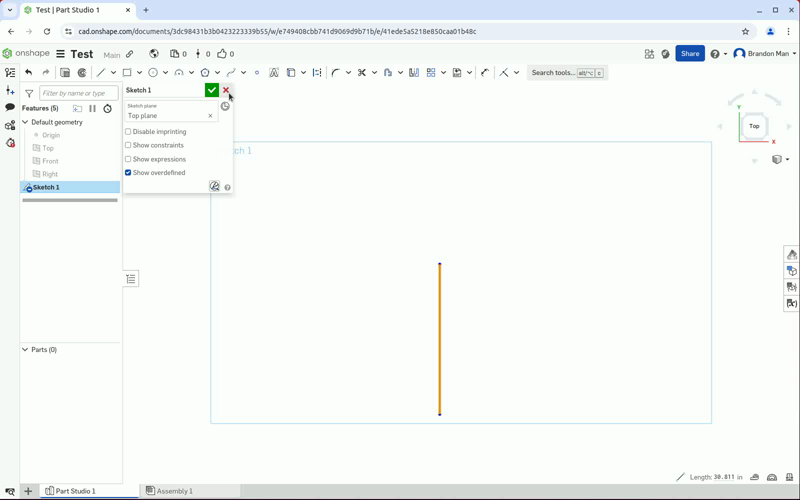
key(shift+h)
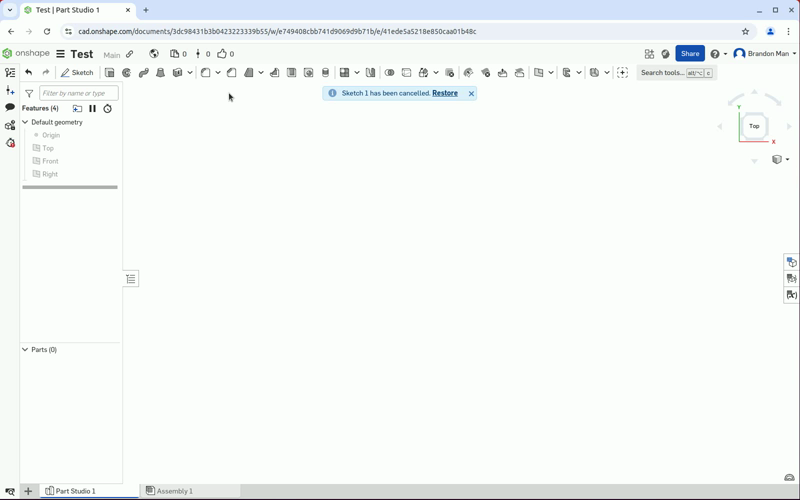
mouse_move(73, 352)
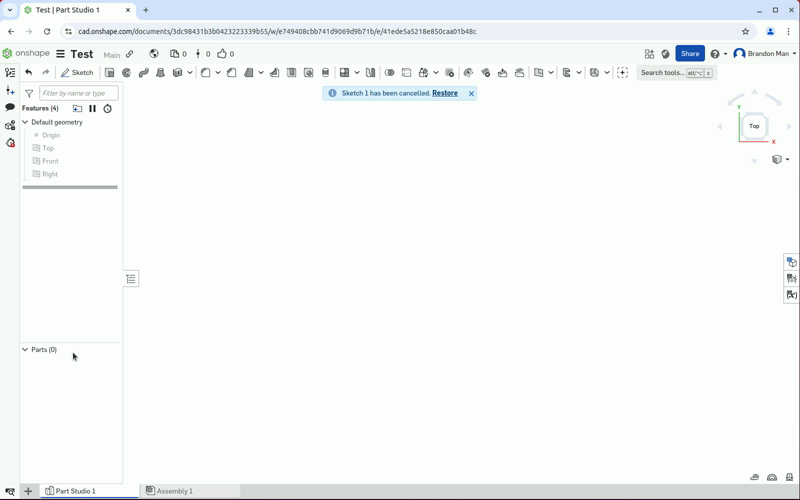
key(y)
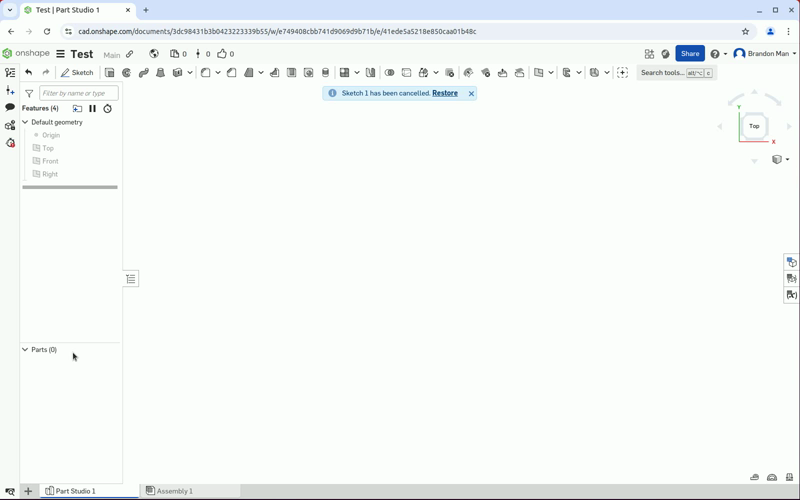
key(shift+p)
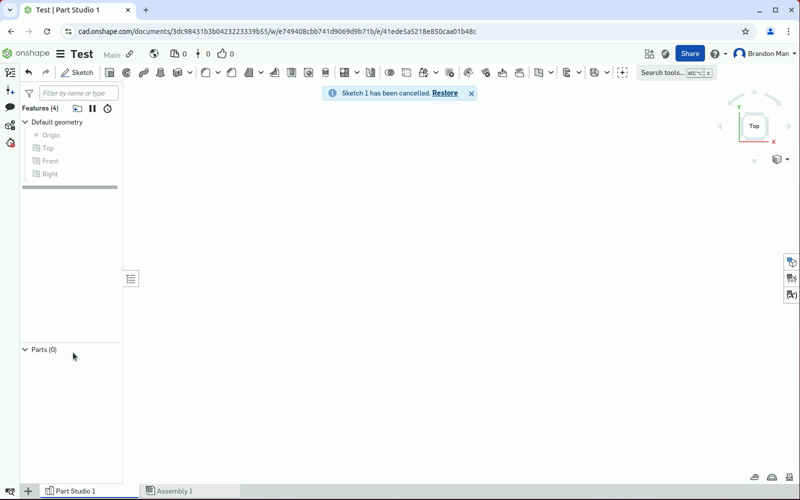
key(space)
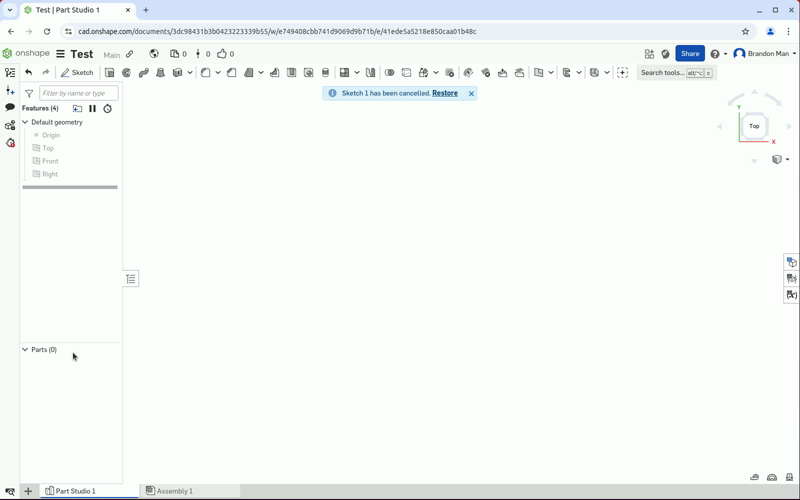
key_down(shift)
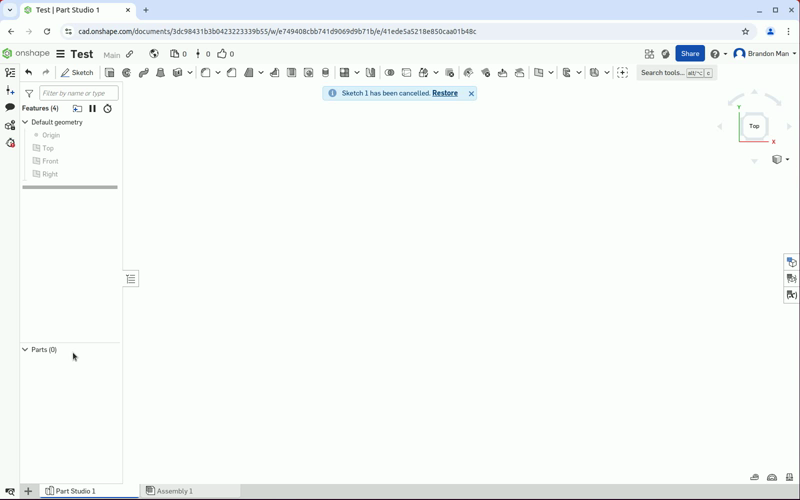
key(up)
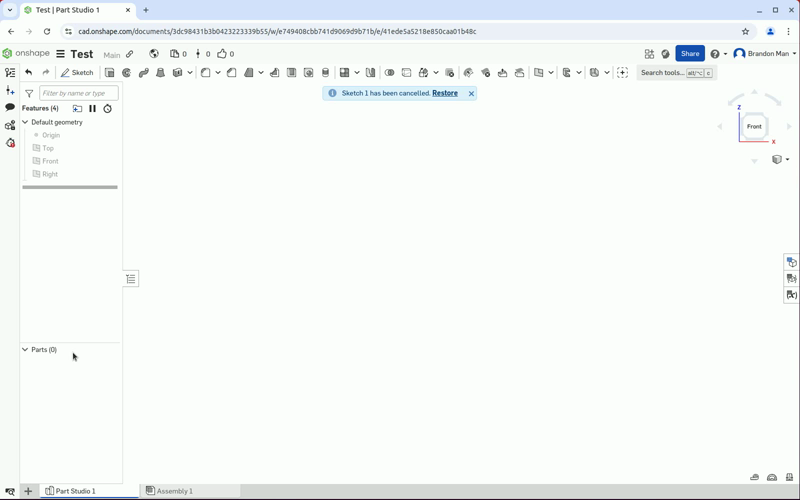
key_up(shift)
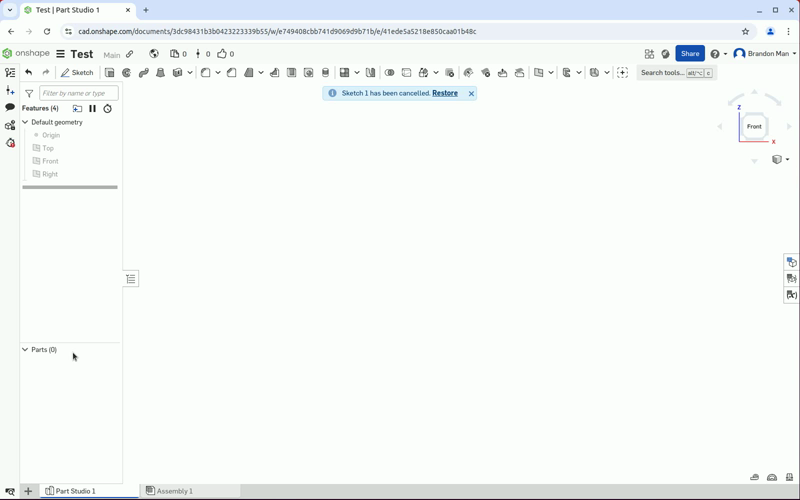
key(space)
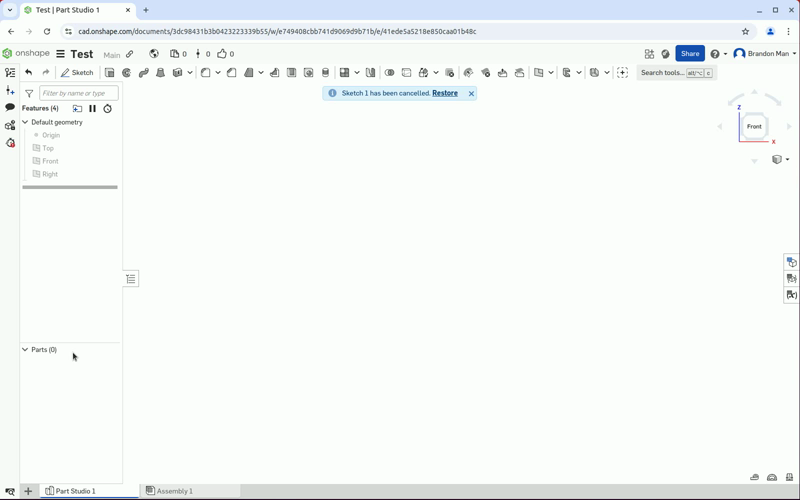
key_down(shift)
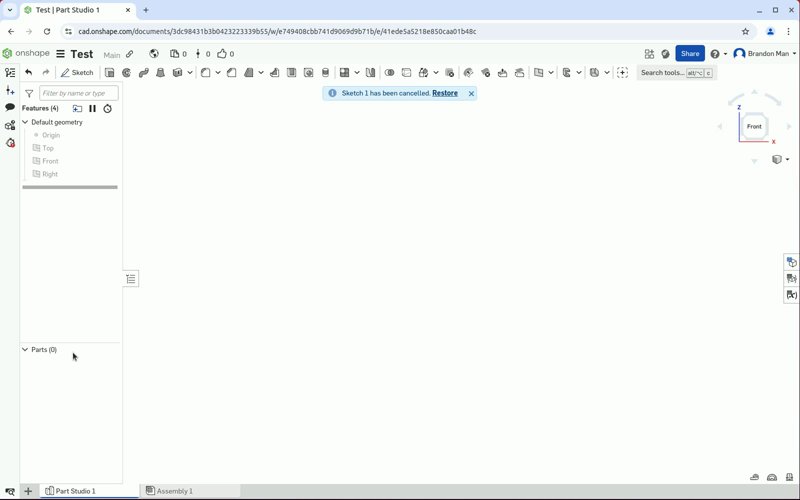
key(left)
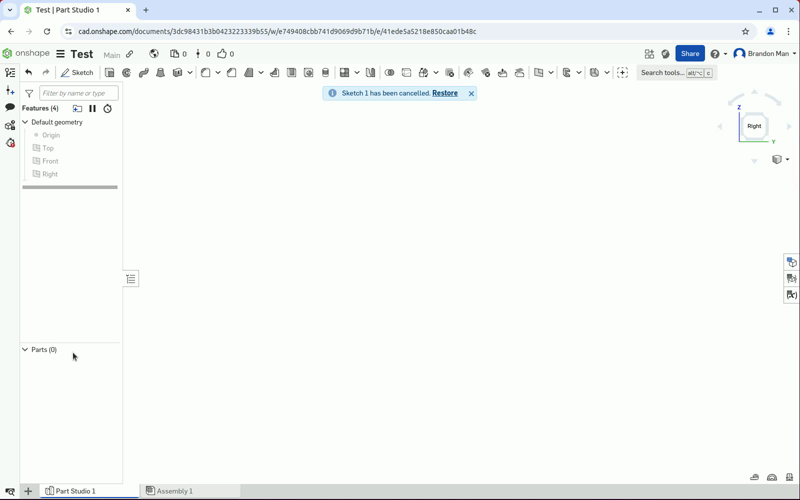
key_up(shift)
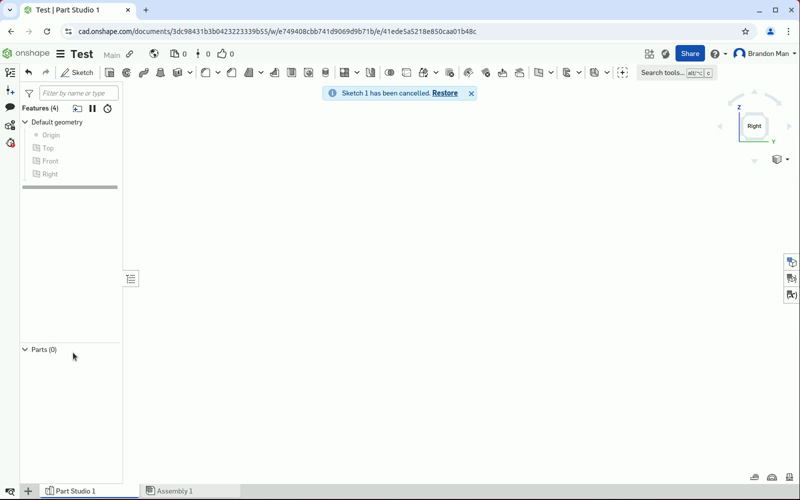
mouse_move(73, 352)
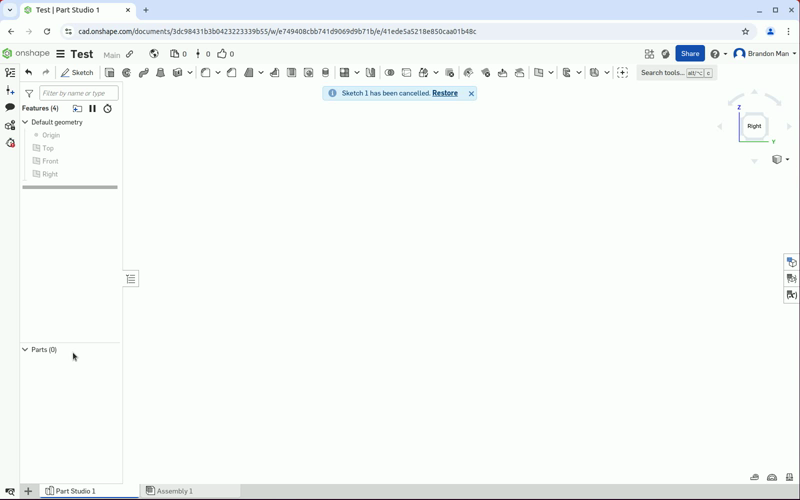
key(shift+y)
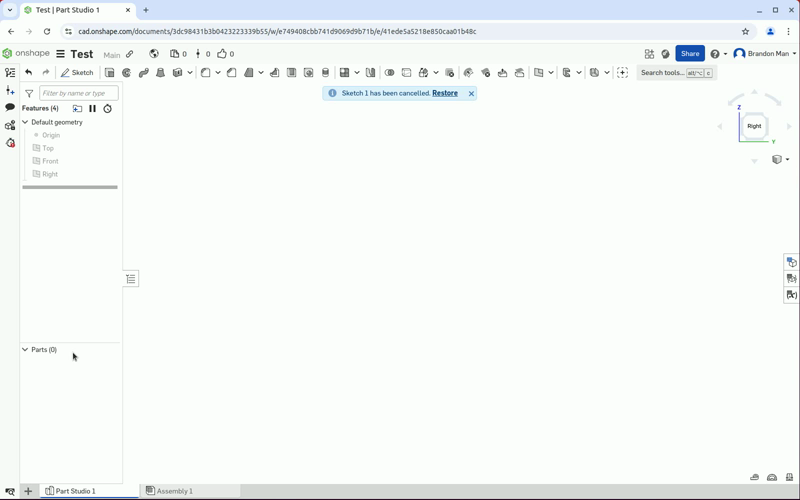
key(shift+s)
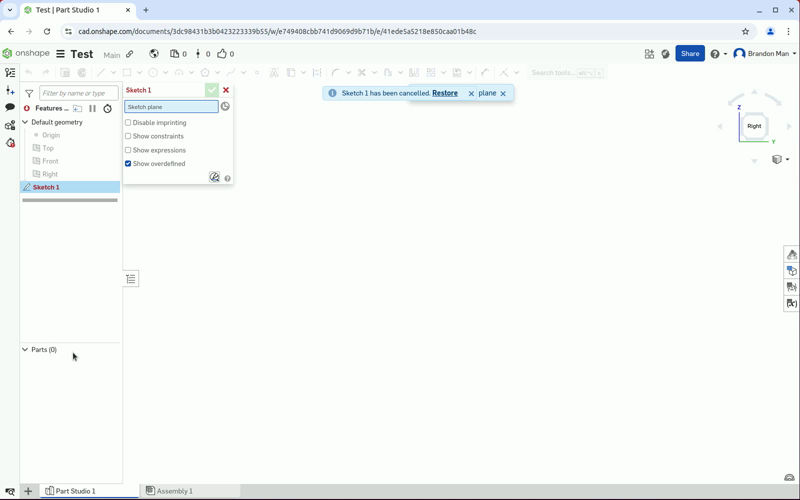
mouse_move(73, 176)
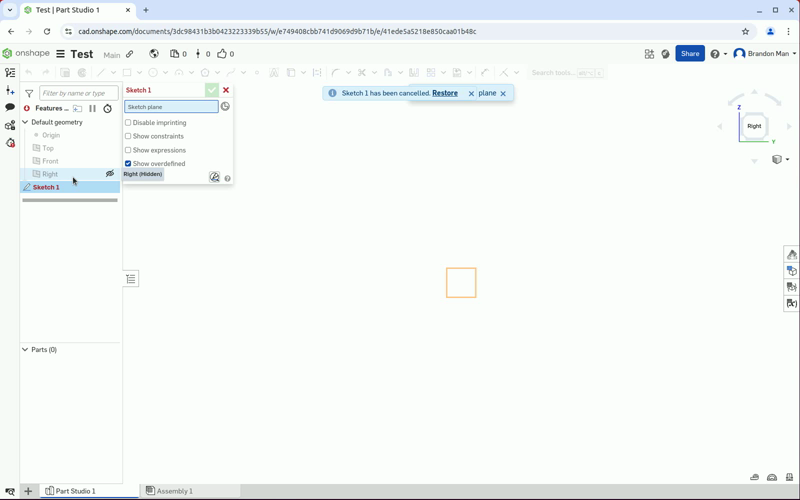
click(73, 176)
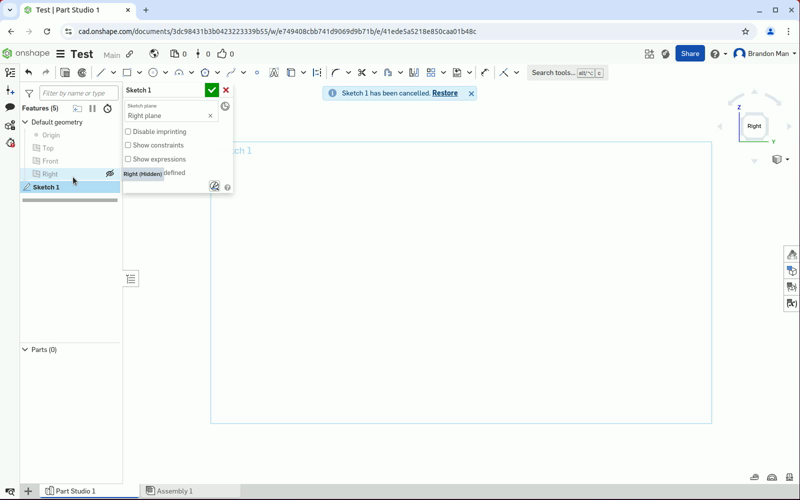
mouse_move(73, 352)
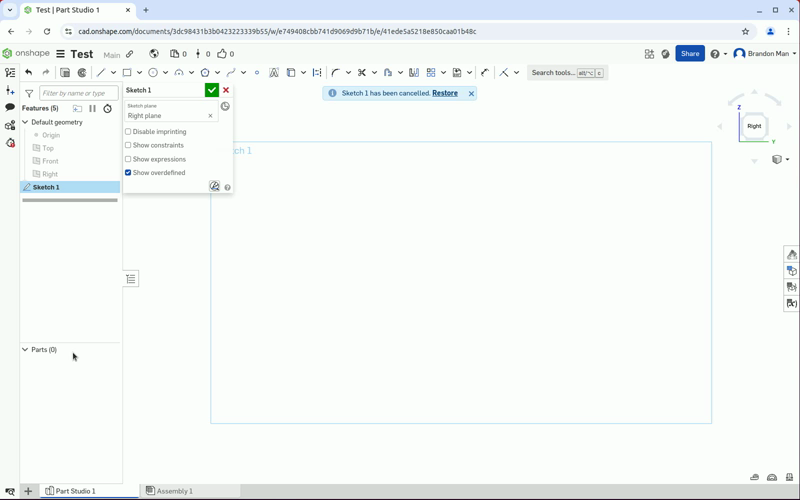
key(y)
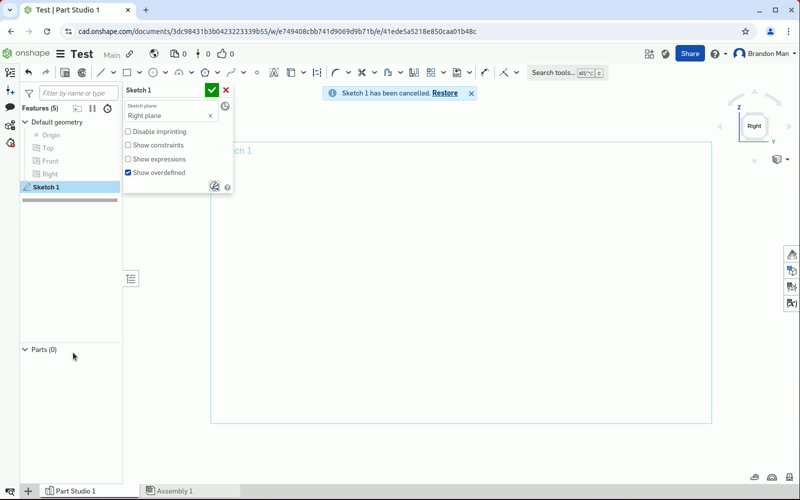
key(a)
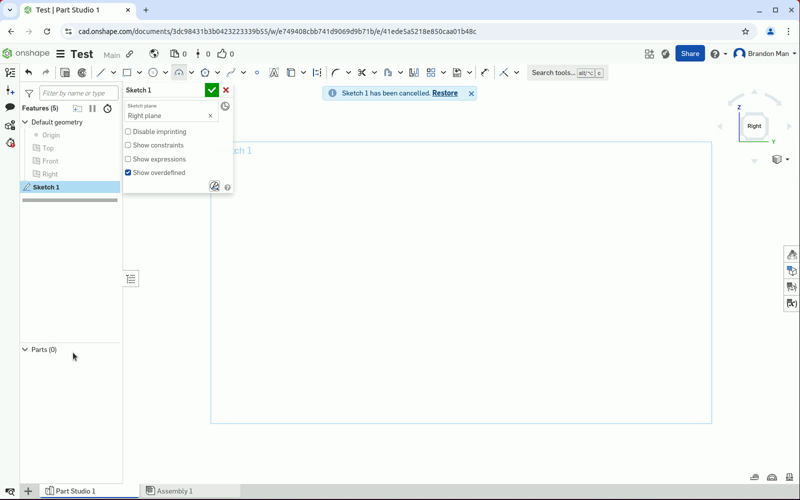
key_down(shift)
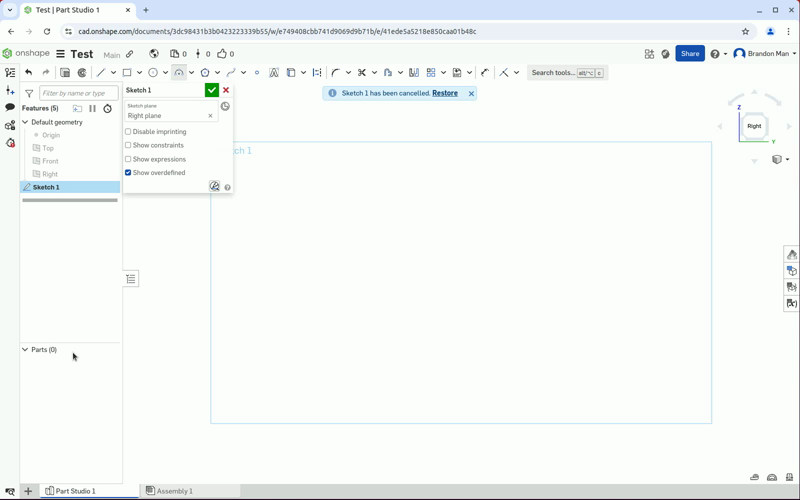
mouse_move(397, 339)
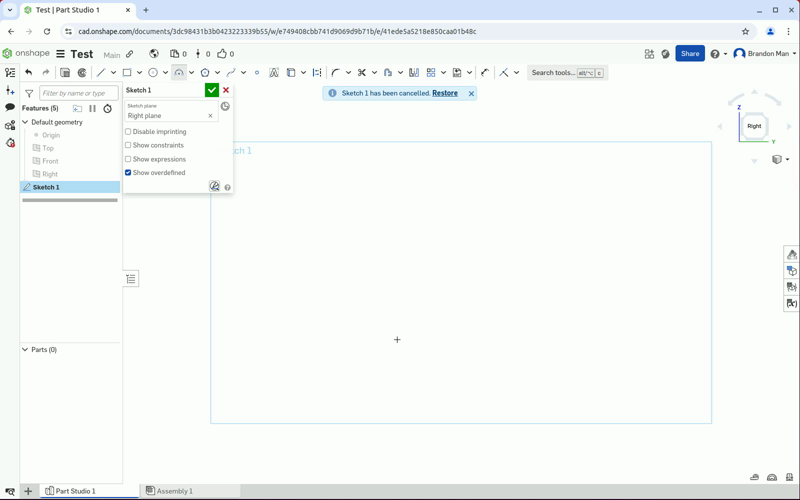
click(397, 339)
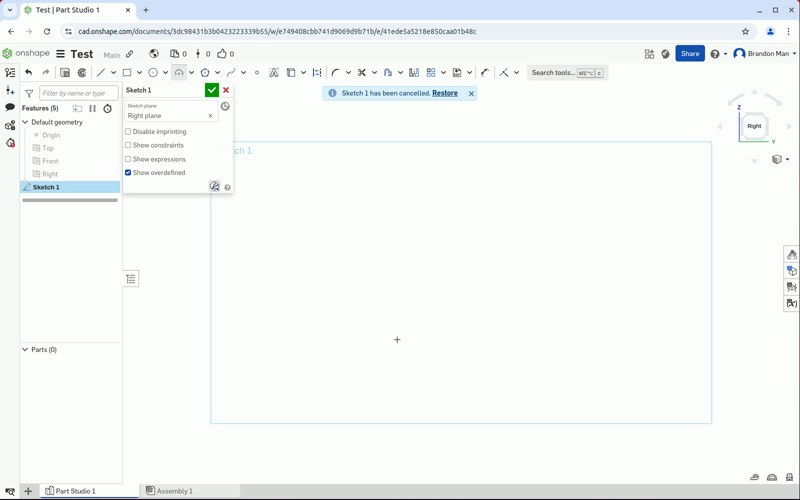
key_up(shift)
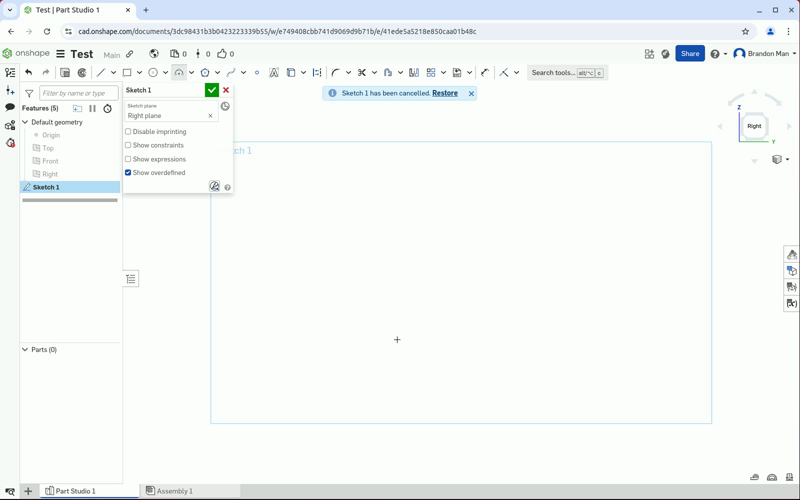
key_down(shift)
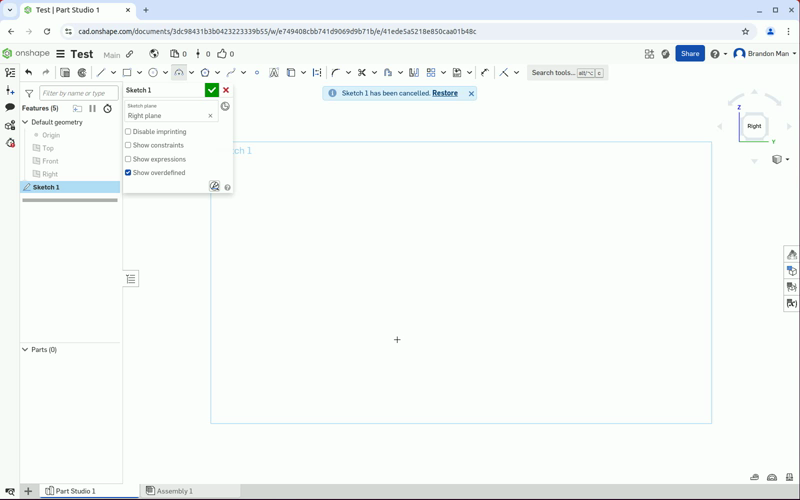
mouse_move(461, 367)
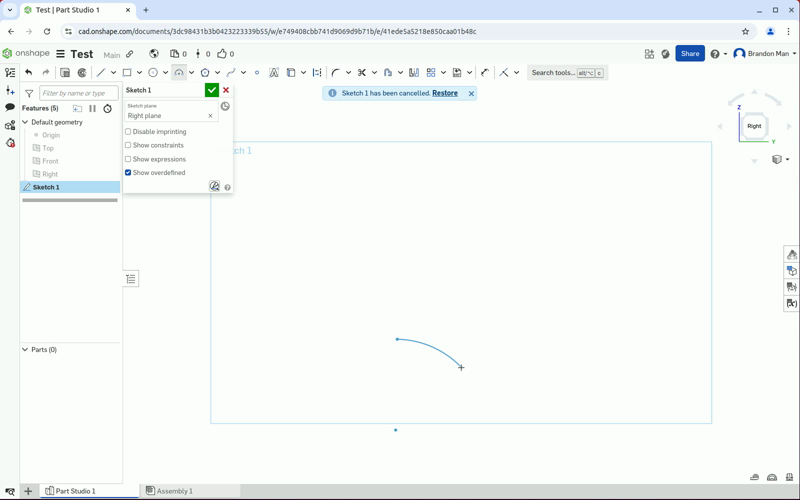
click(461, 367)
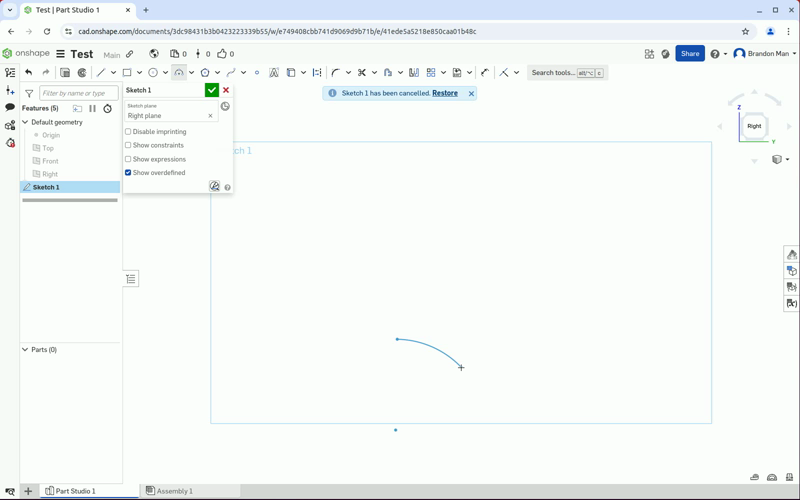
mouse_move(426, 360)
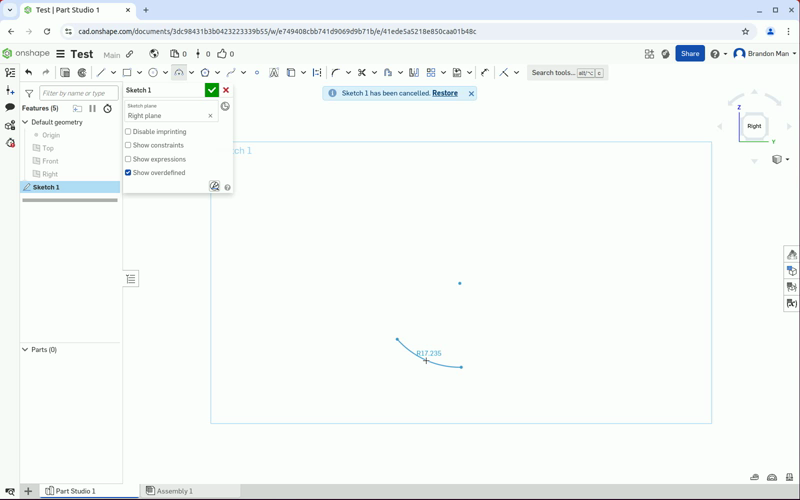
click(426, 360)
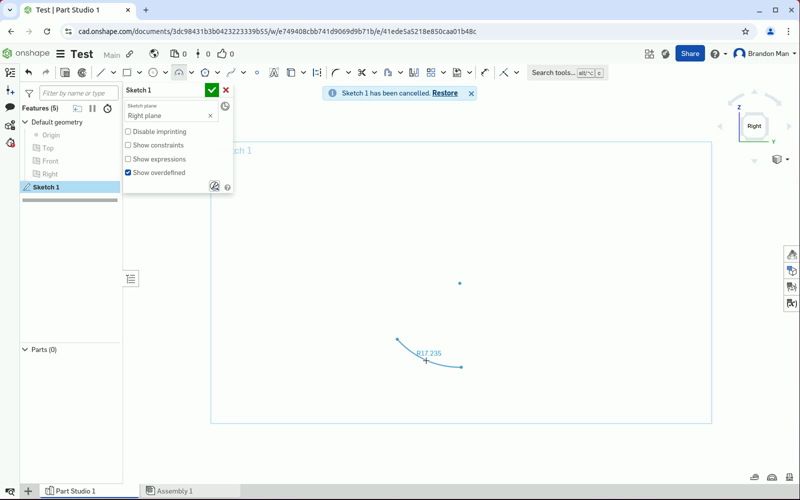
key_up(shift)
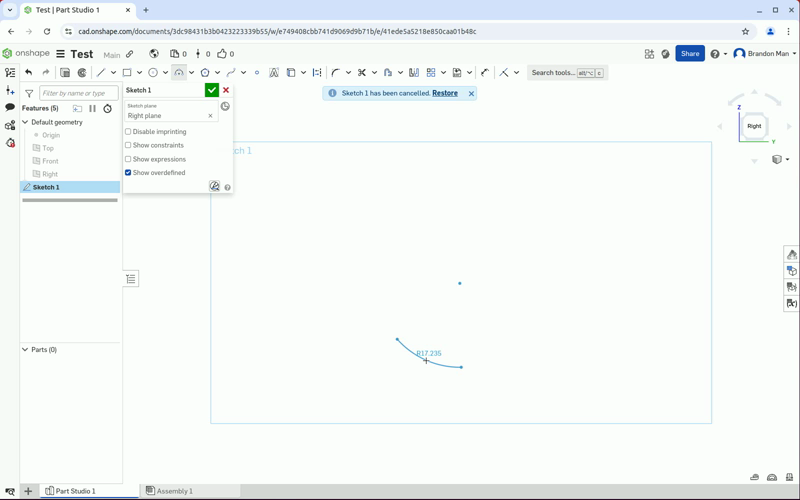
key(esc)
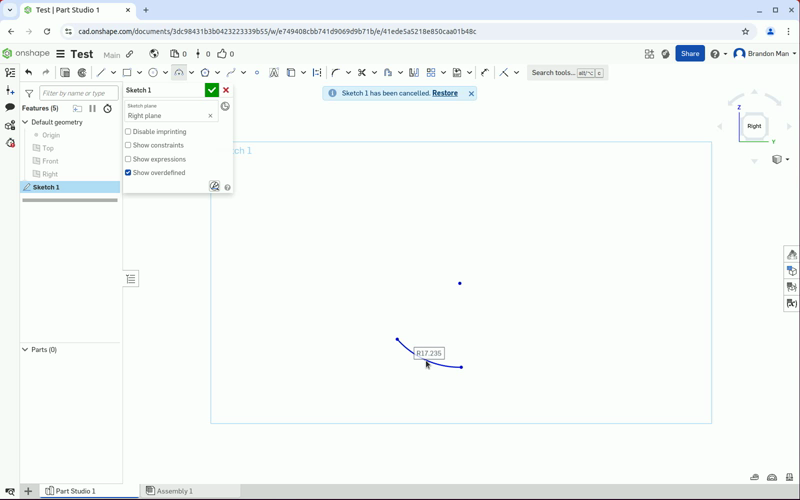
key(l)
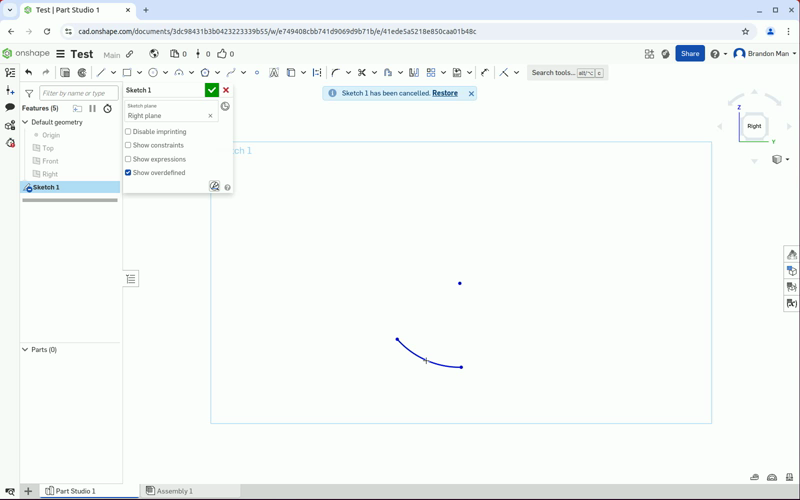
mouse_move(461, 367)
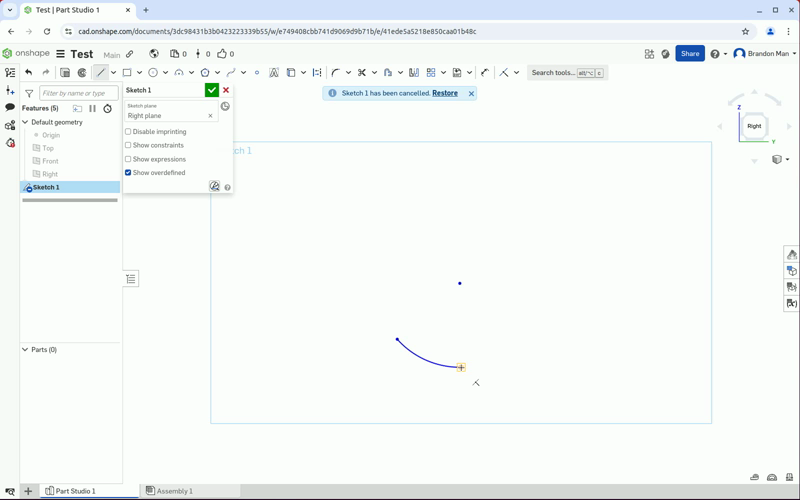
click(461, 367)
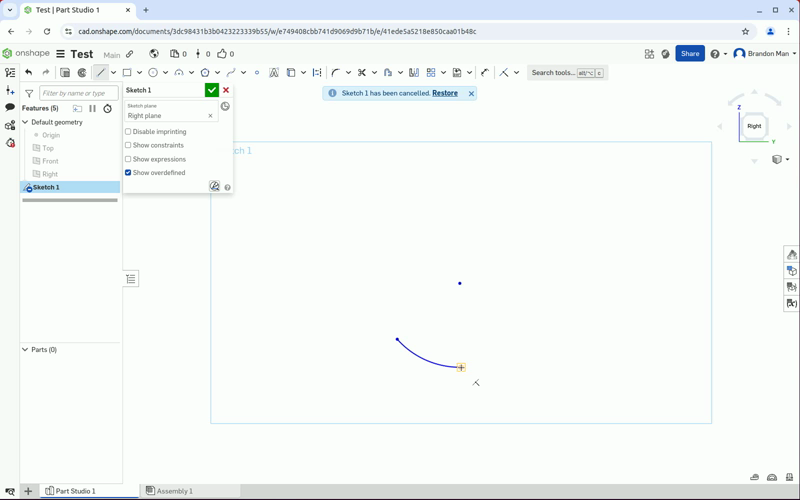
key_down(shift)
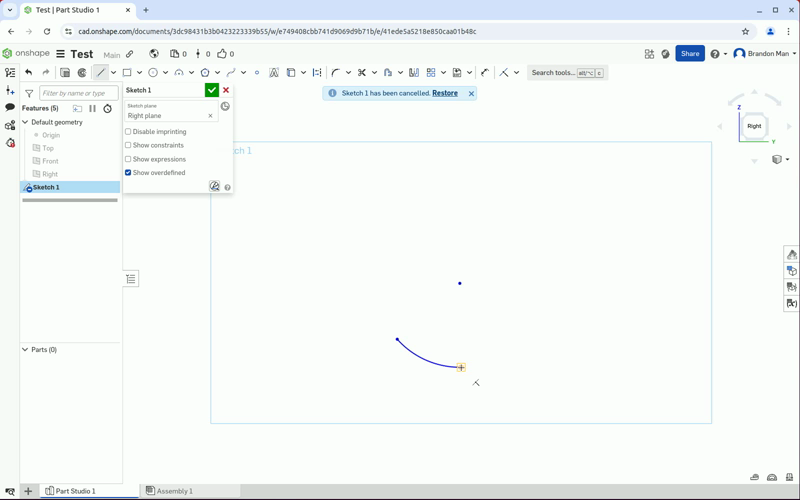
mouse_move(491, 367)
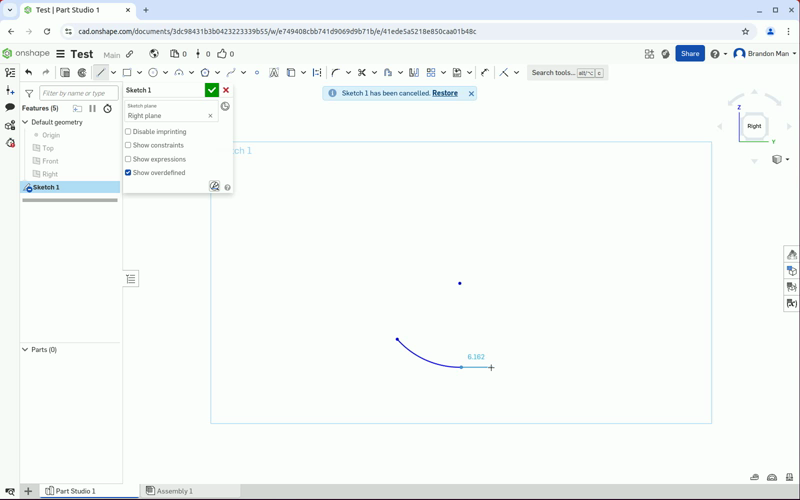
mouse_move(461, 311)
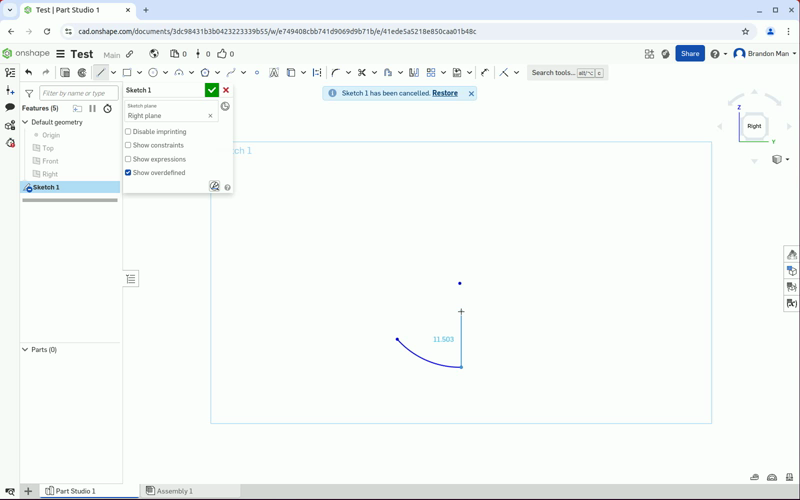
click(461, 311)
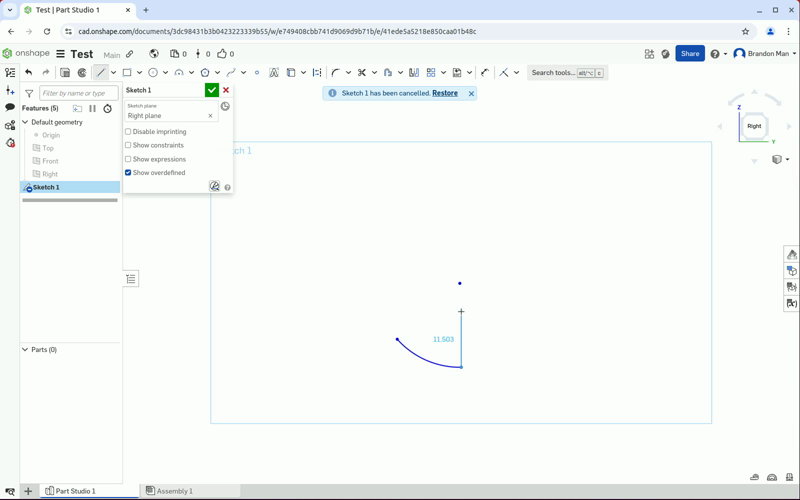
key_up(shift)
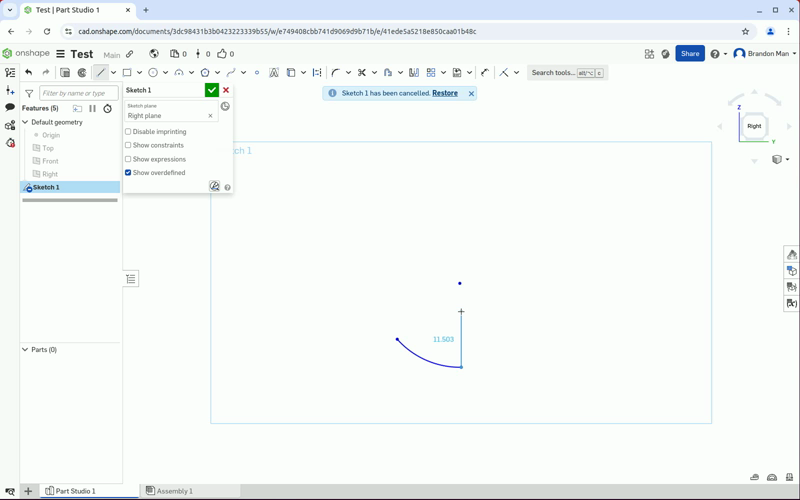
key(esc)
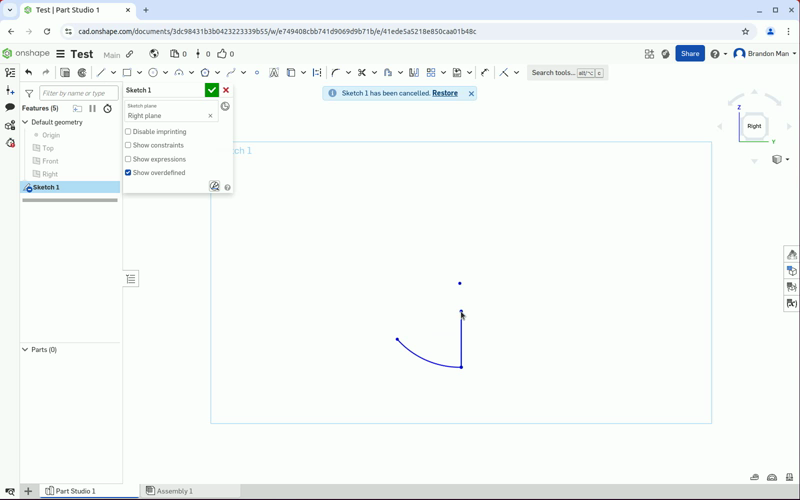
key(a)
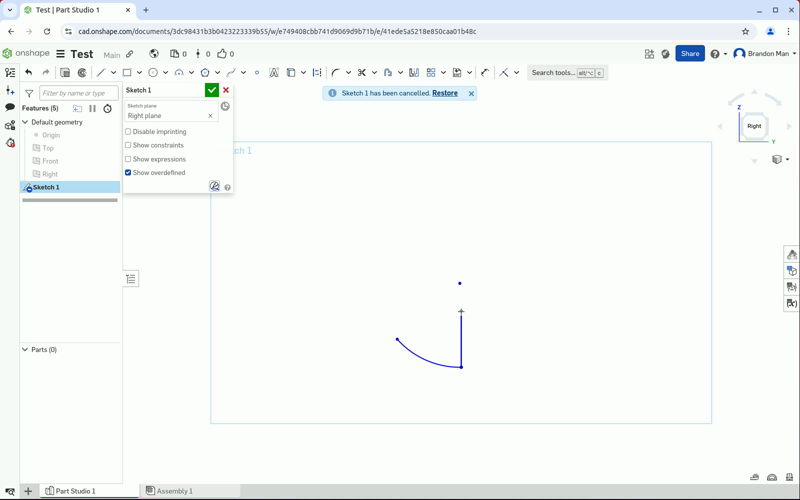
mouse_move(461, 311)
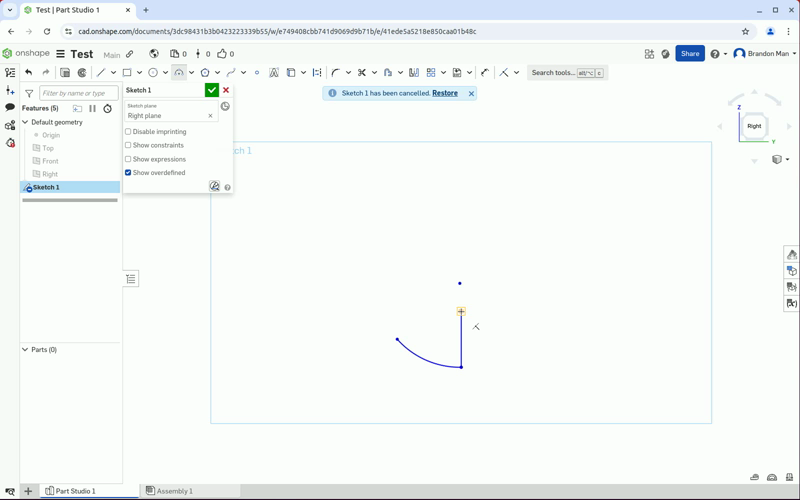
click(461, 311)
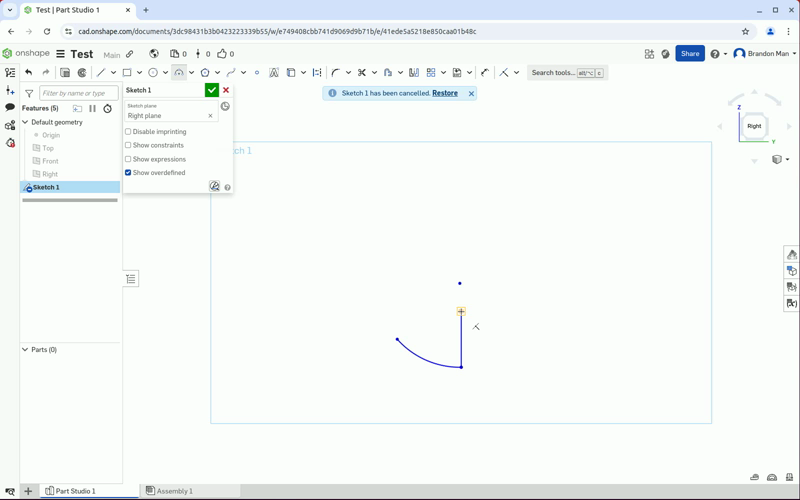
key_down(shift)
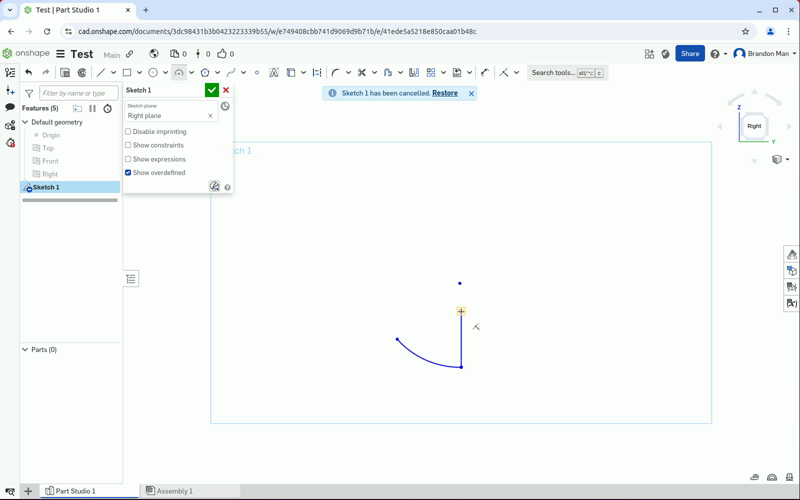
mouse_move(433, 282)
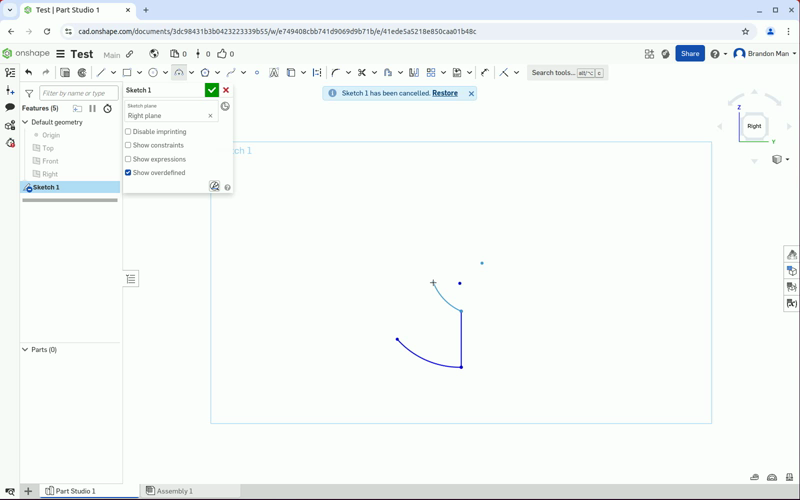
click(433, 282)
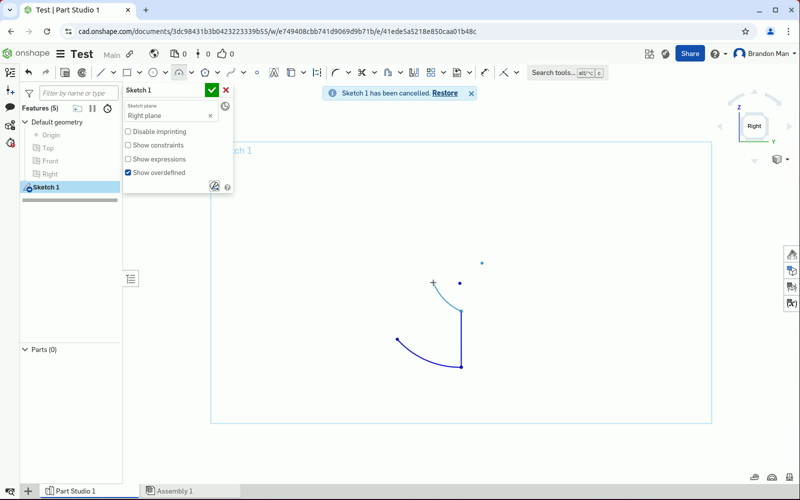
mouse_move(441, 302)
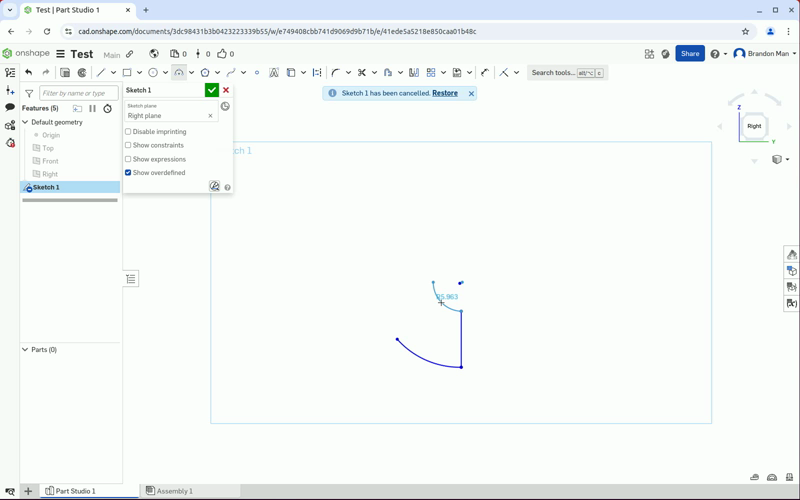
click(441, 302)
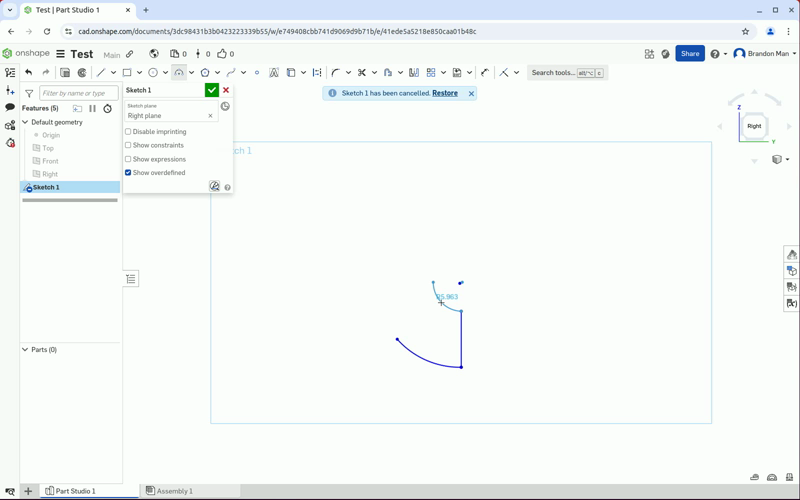
key_up(shift)
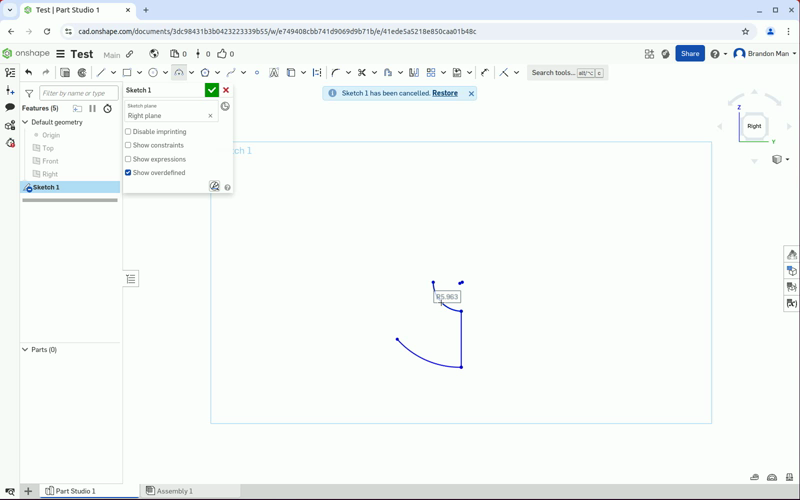
key(esc)
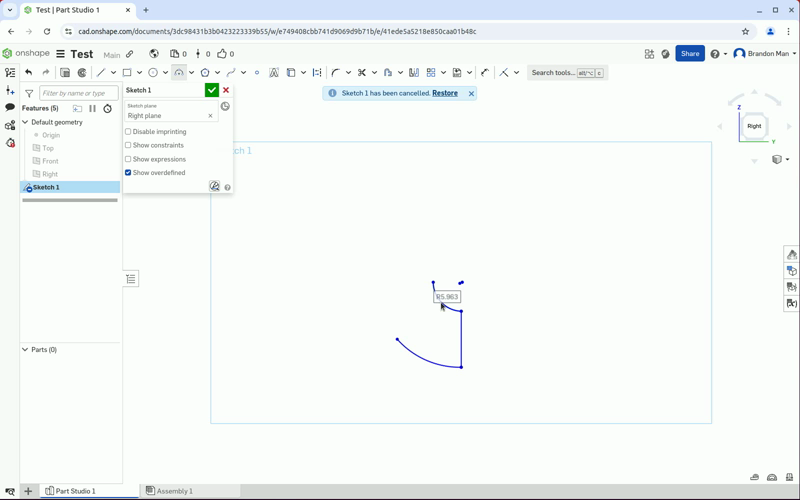
key(l)
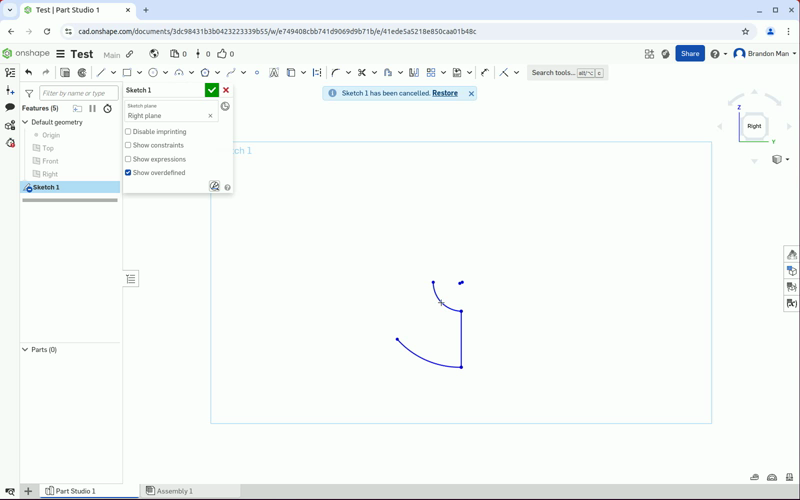
mouse_move(433, 282)
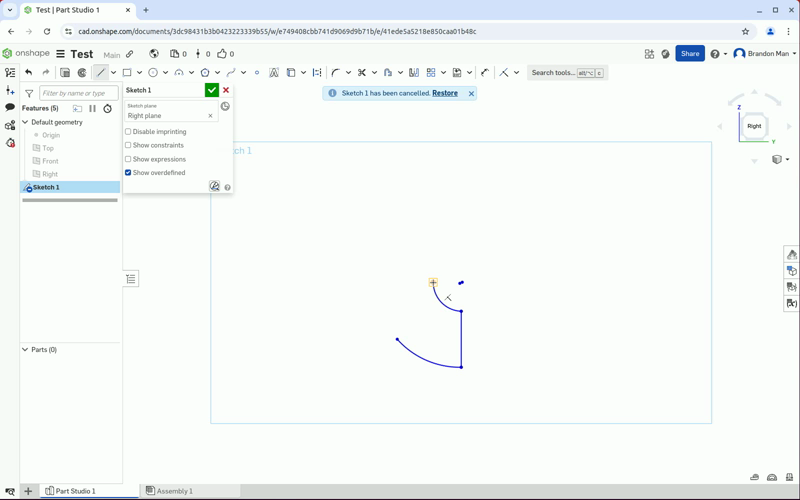
click(433, 282)
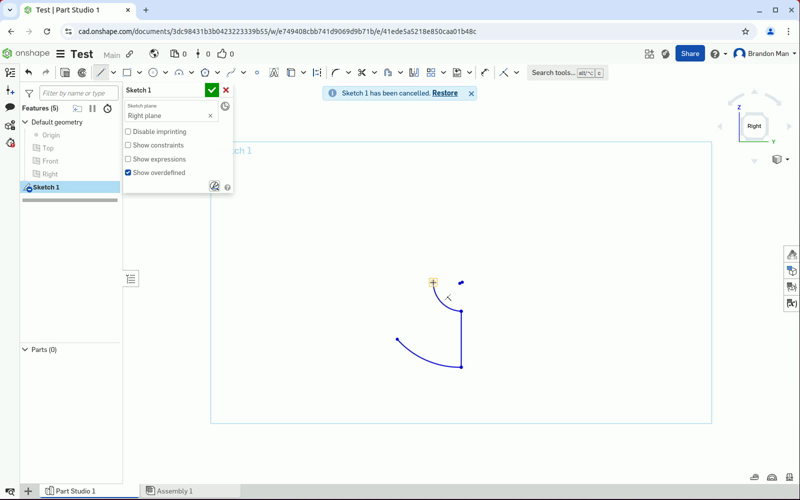
key_down(shift)
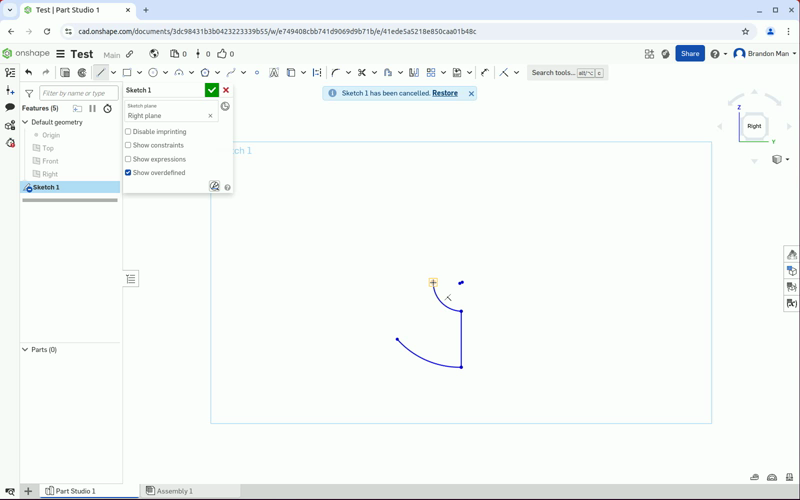
mouse_move(463, 282)
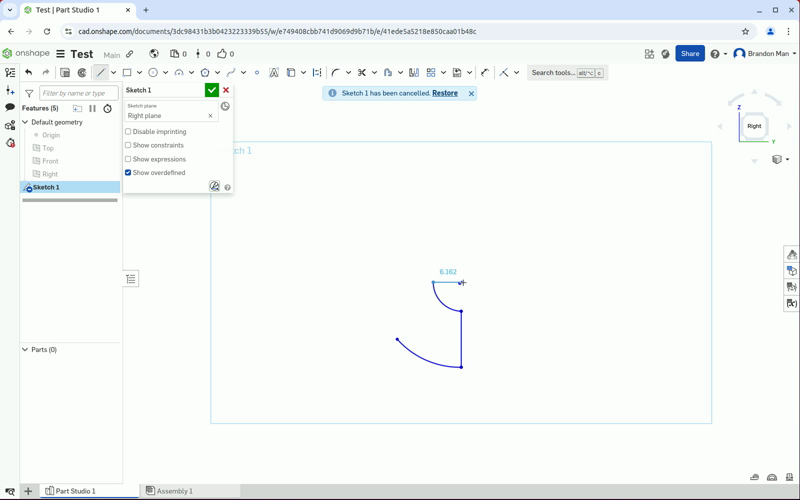
mouse_move(397, 282)
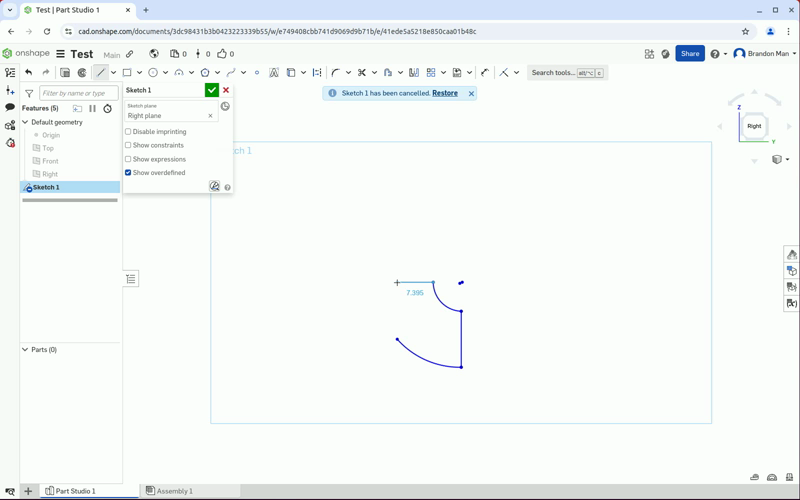
click(397, 282)
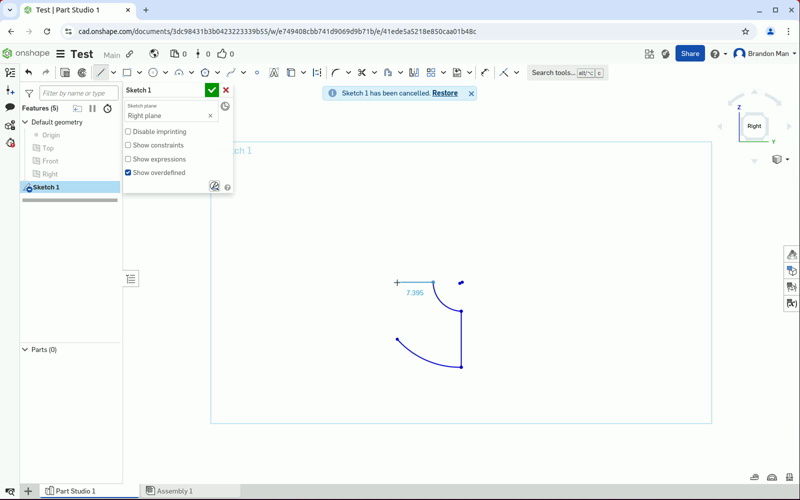
key_up(shift)
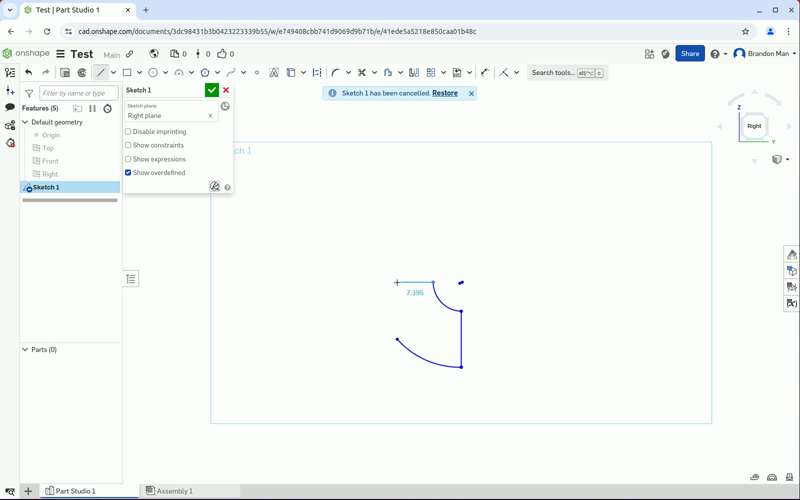
mouse_move(427, 282)
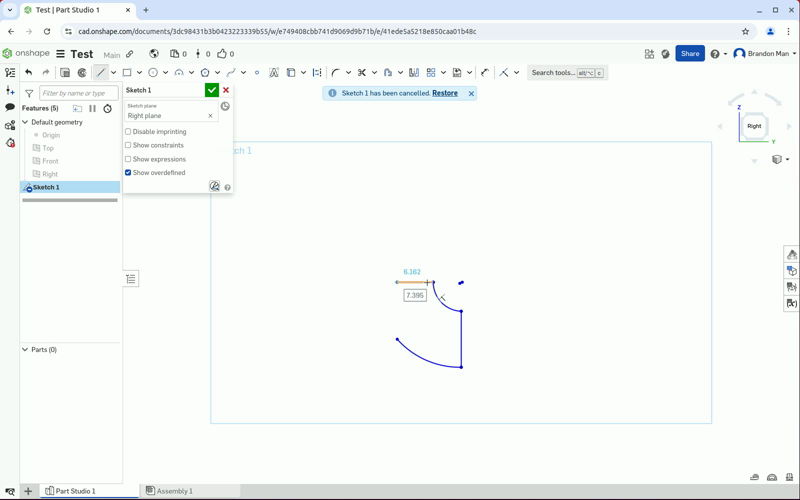
key_down(shift)
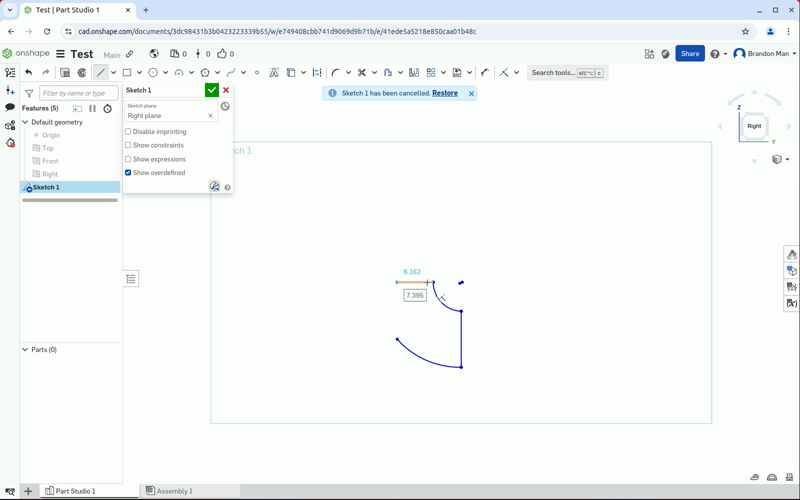
mouse_move(397, 339)
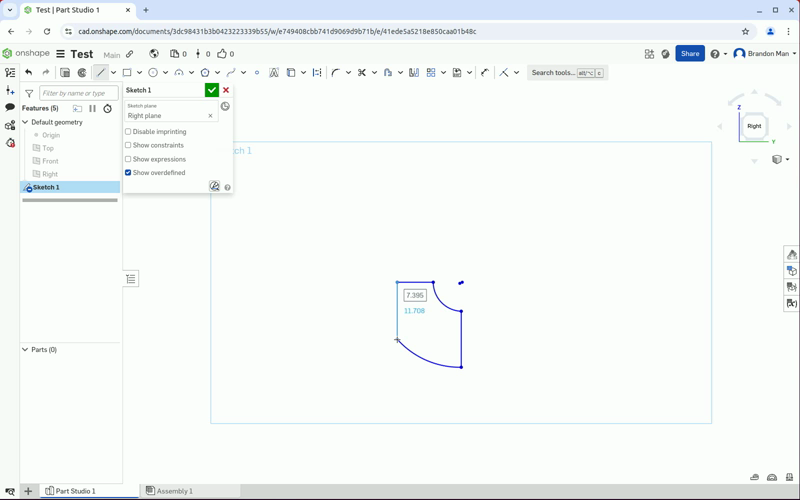
key_up(shift)
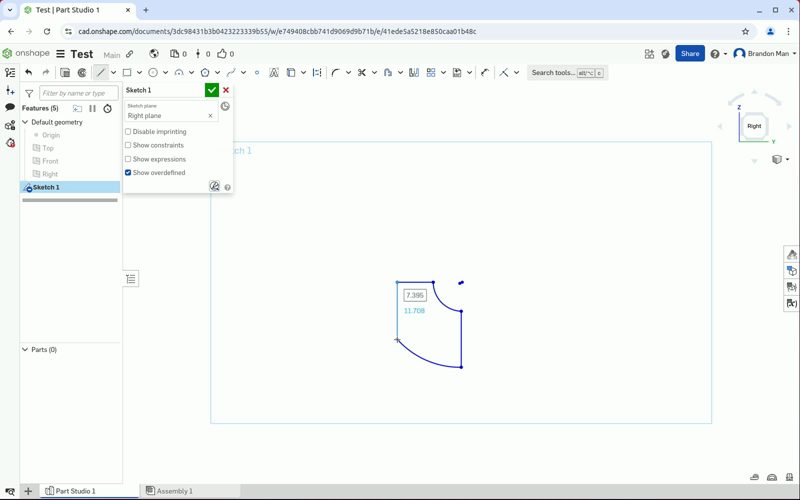
click(397, 339)
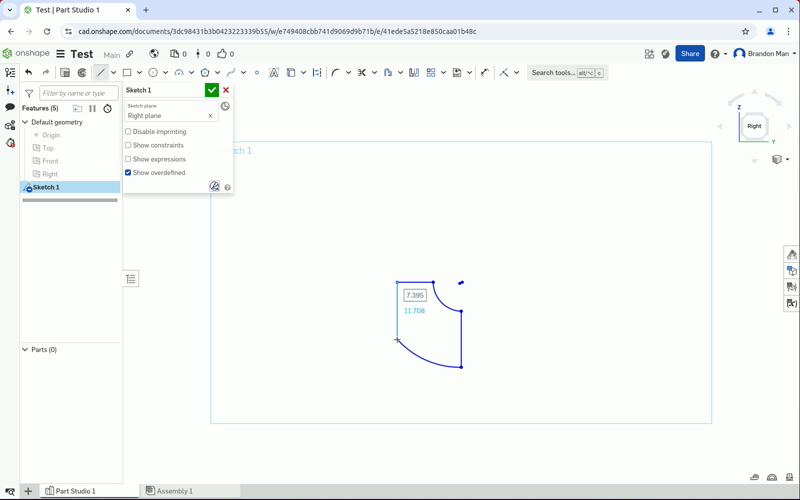
key(esc)
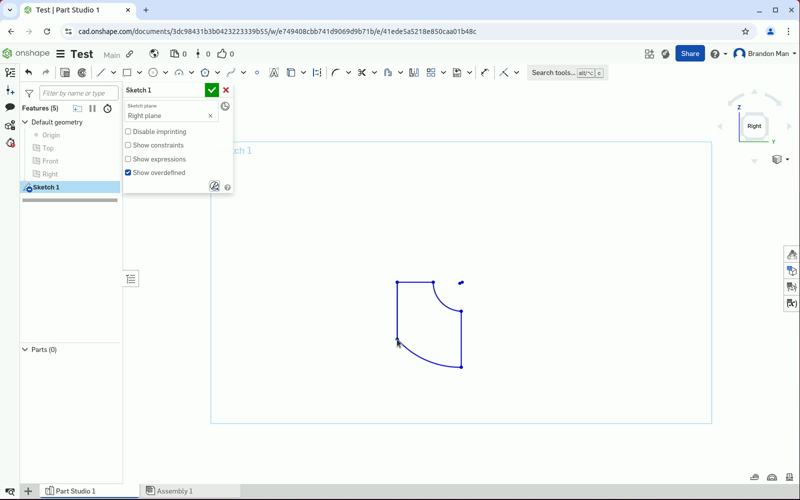
mouse_move(401, 318)
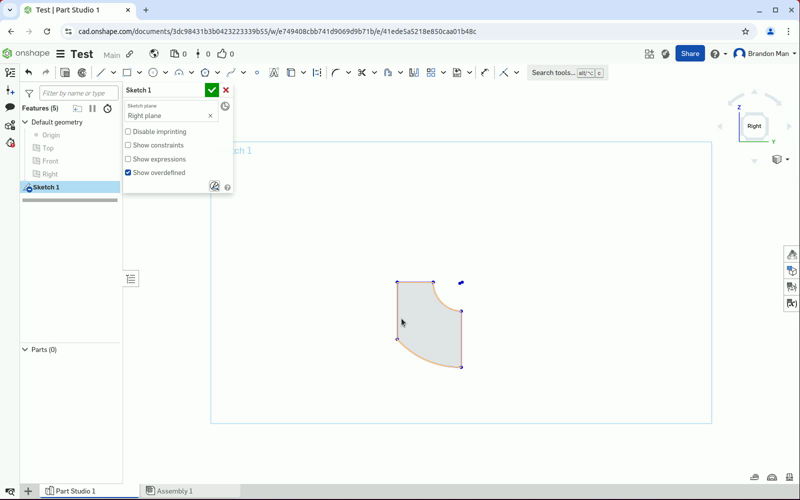
click(401, 318)
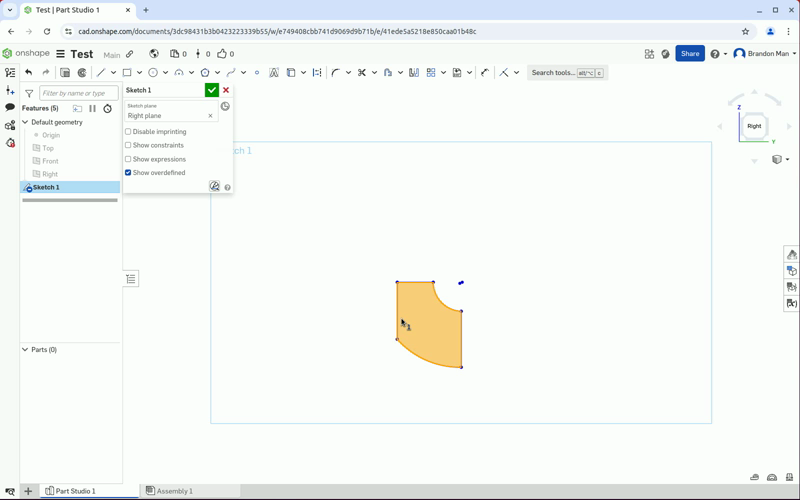
mouse_move(73, 352)
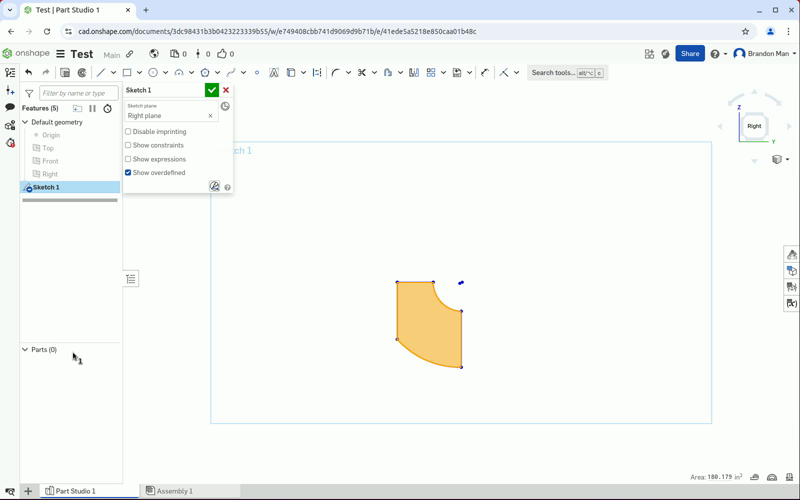
key(shift+y)
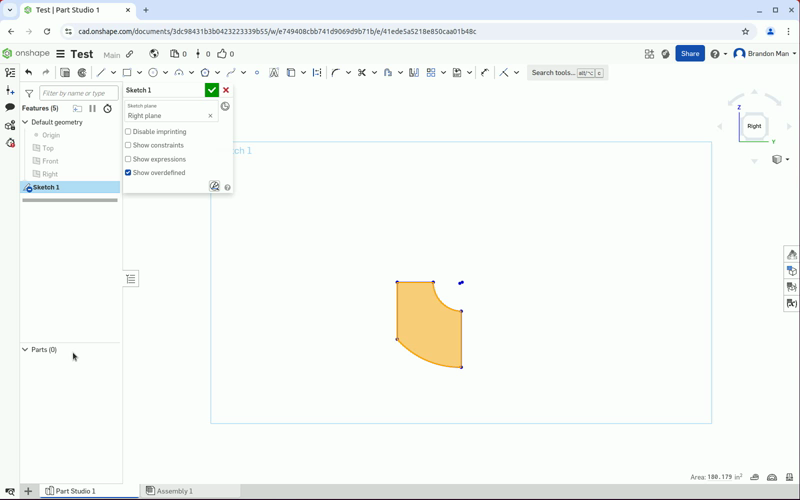
key(shift+e)
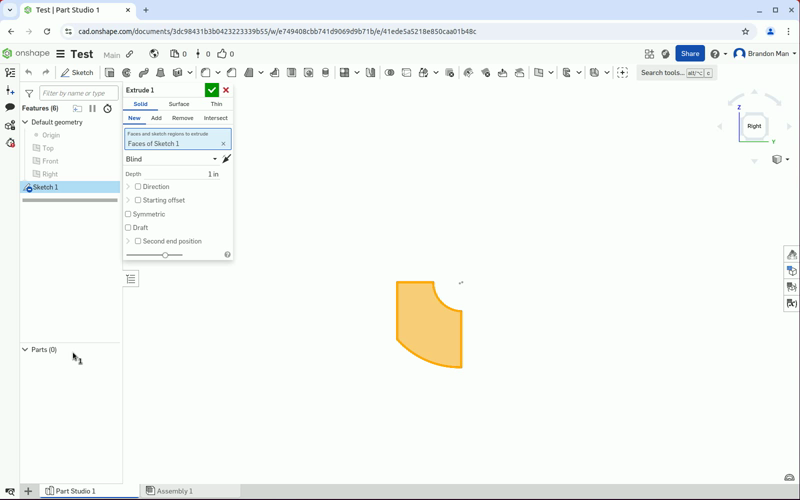
mouse_move(143, 106)
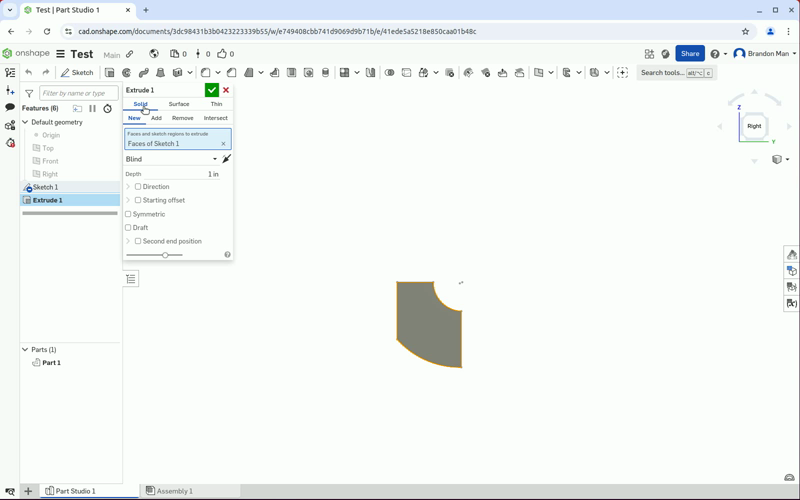
click(143, 106)
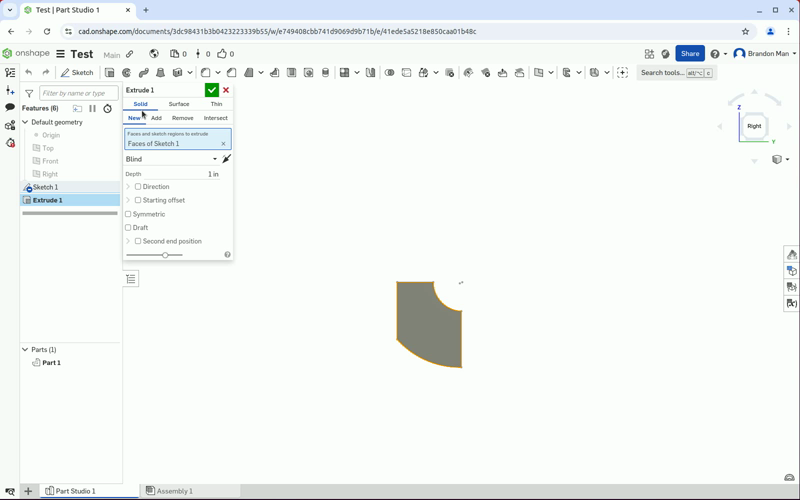
mouse_move(137, 120)
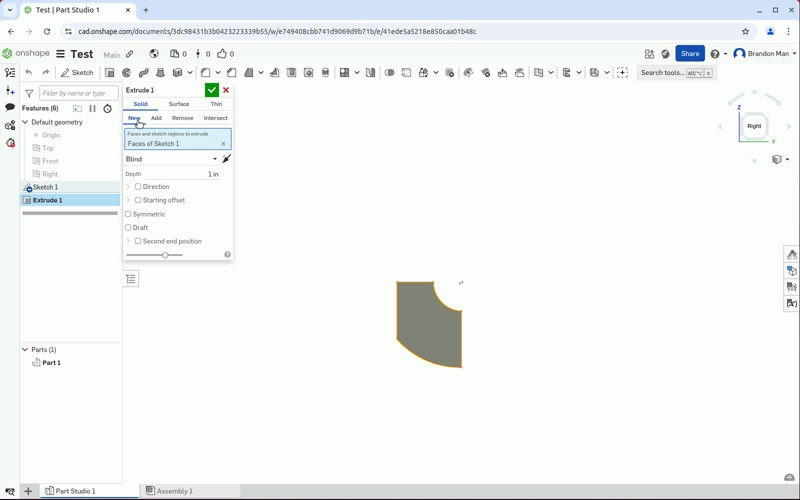
click(137, 120)
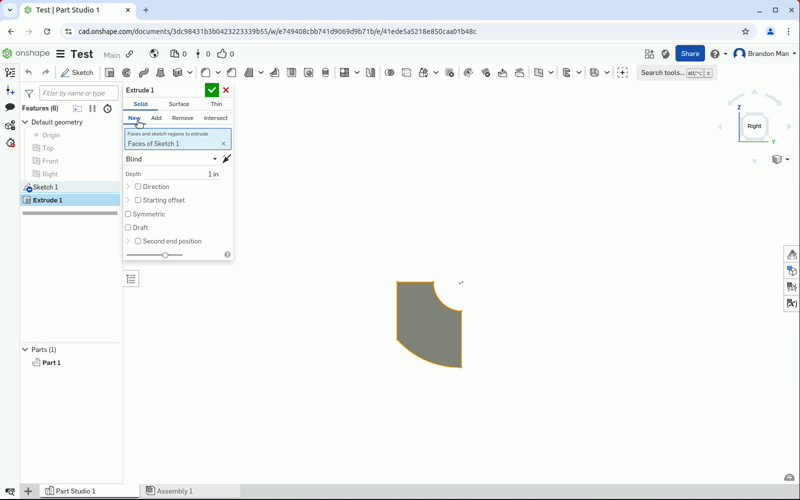
key(tab, 4)
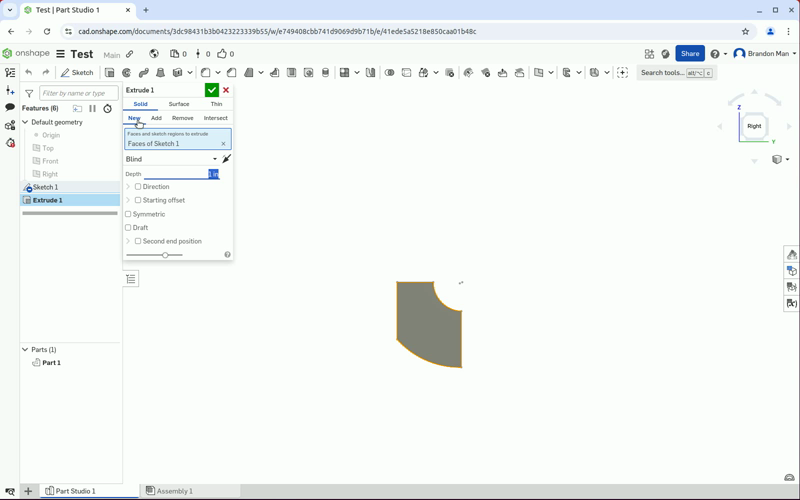
text(23.108)
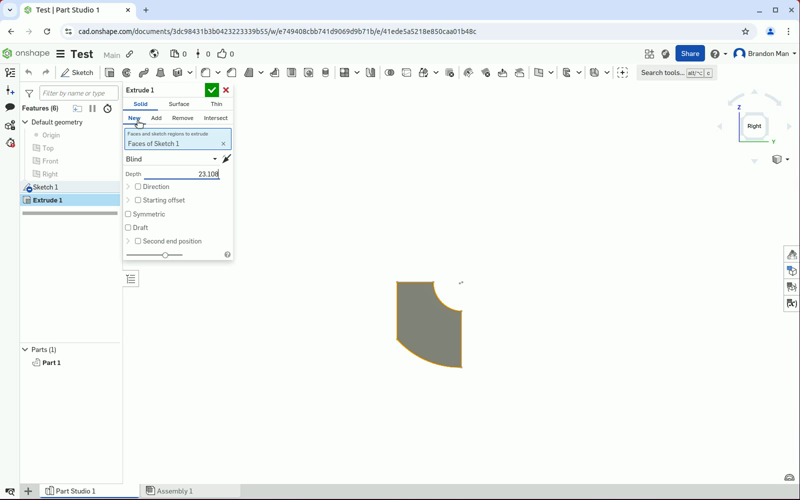
key(enter)
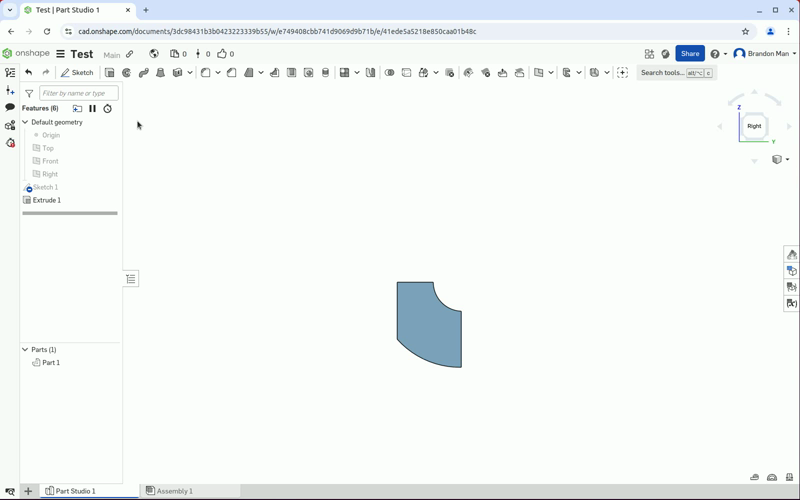
key(shift+h)
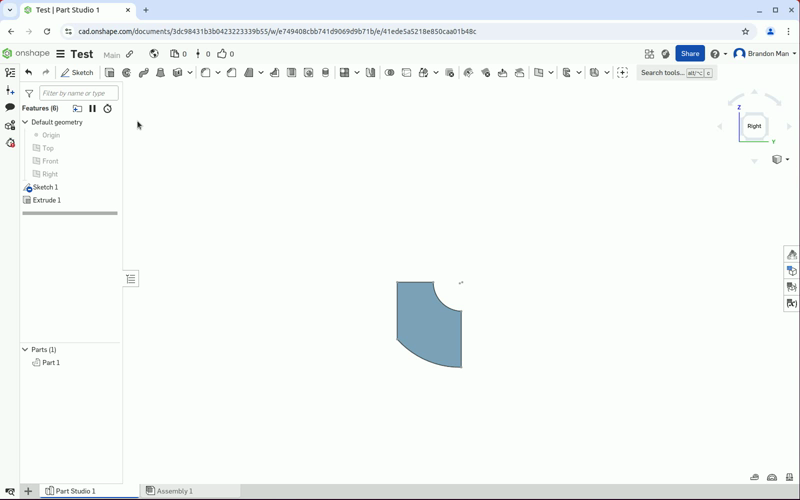
key(shift+h)
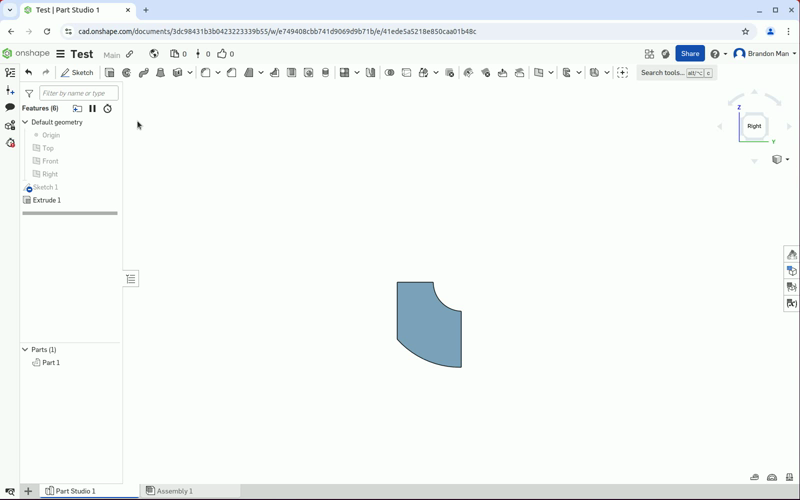
mouse_move(73, 189)
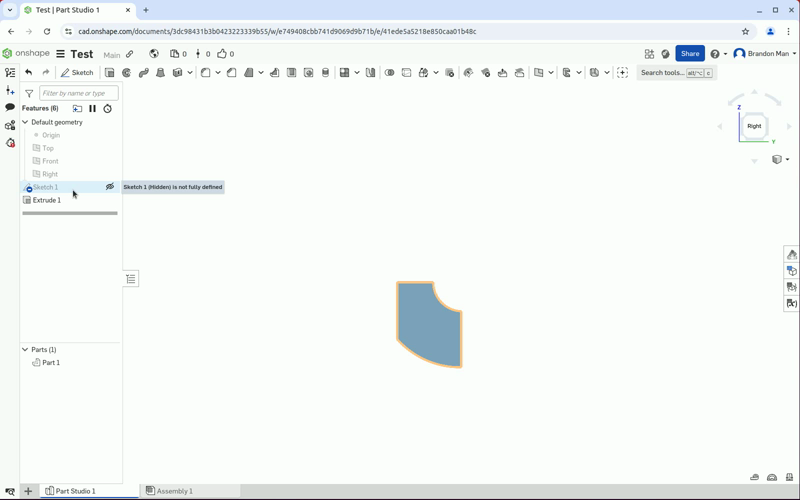
click(73, 189)
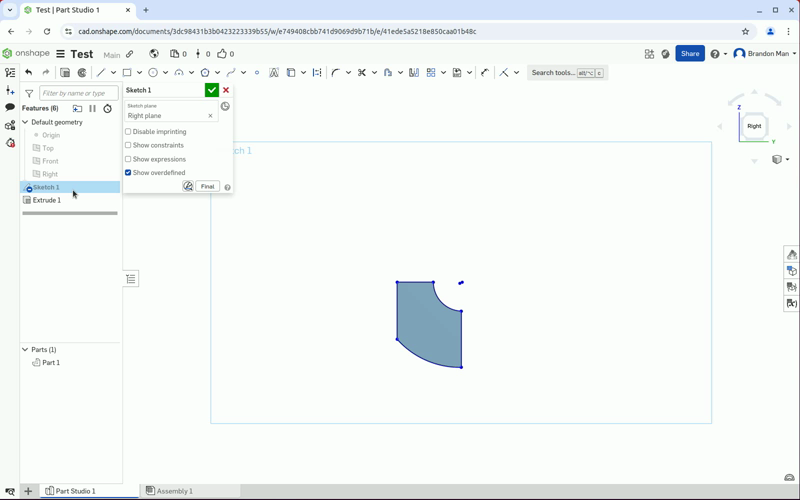
mouse_move(229, 92)
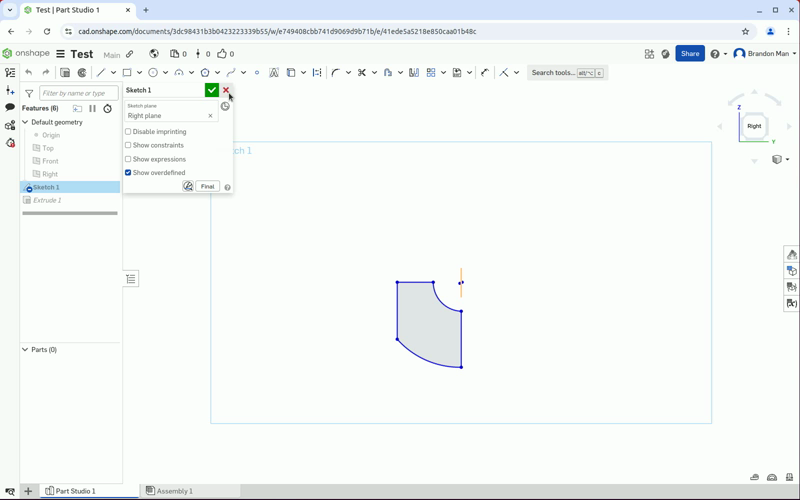
click(229, 92)
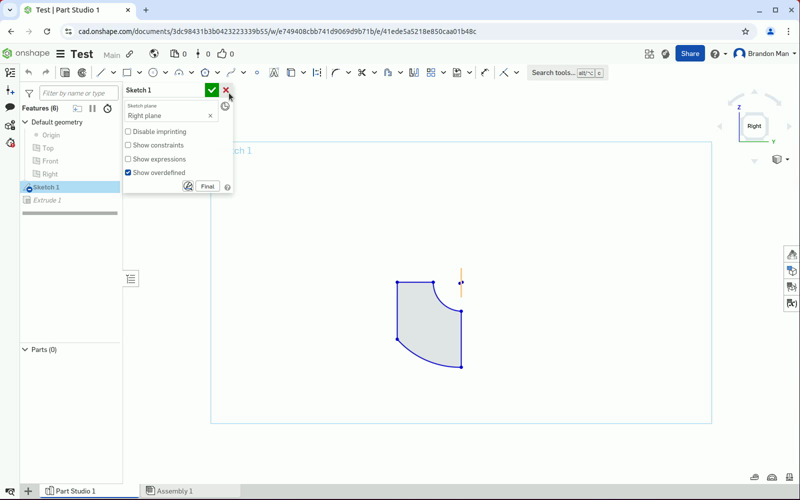
key(shift+s)
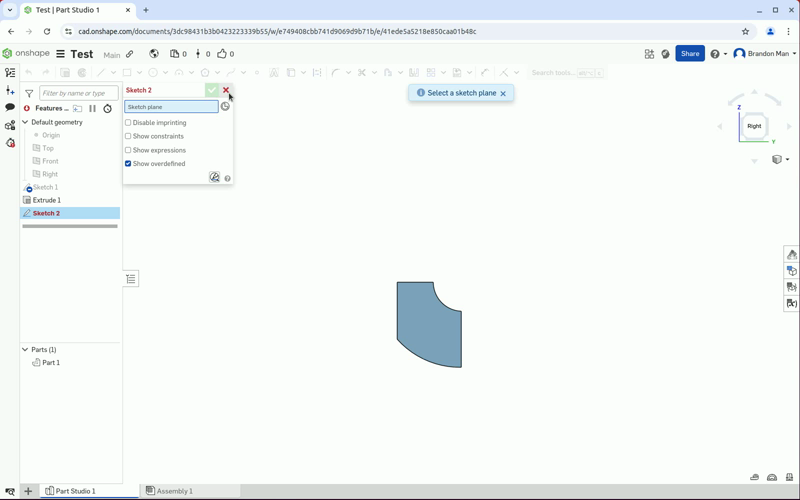
mouse_move(73, 176)
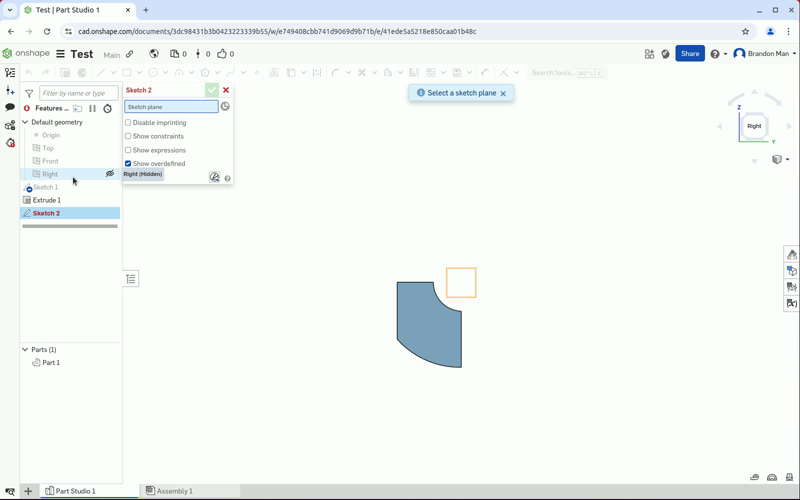
click(73, 176)
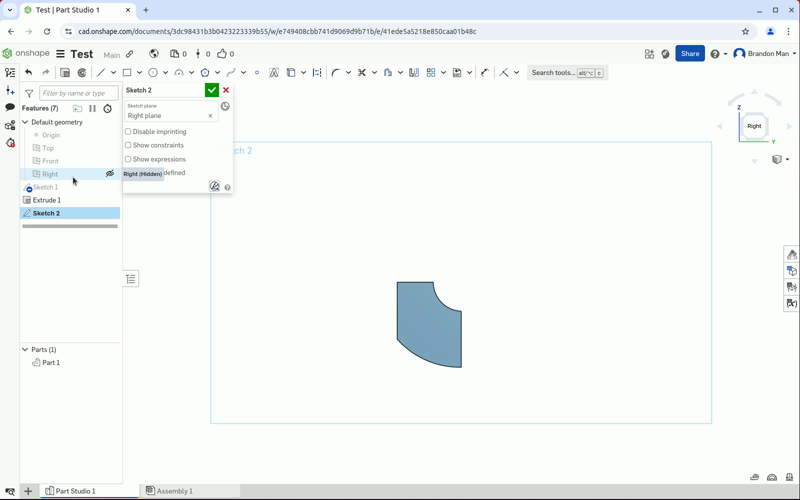
mouse_move(73, 352)
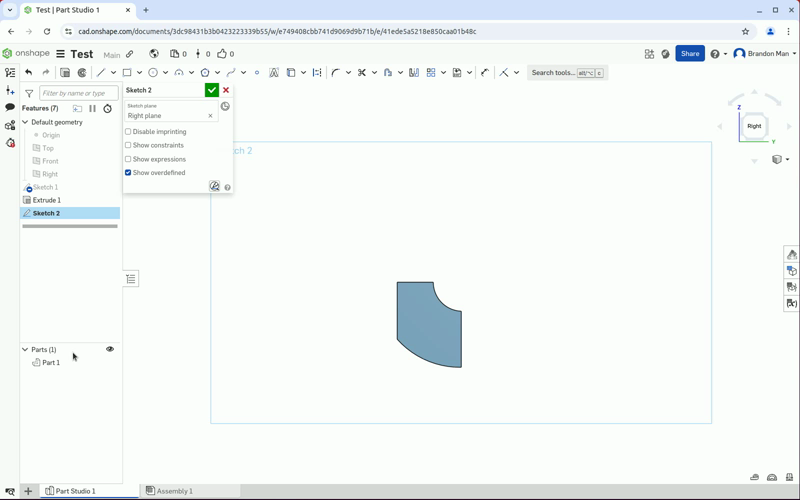
key(y)
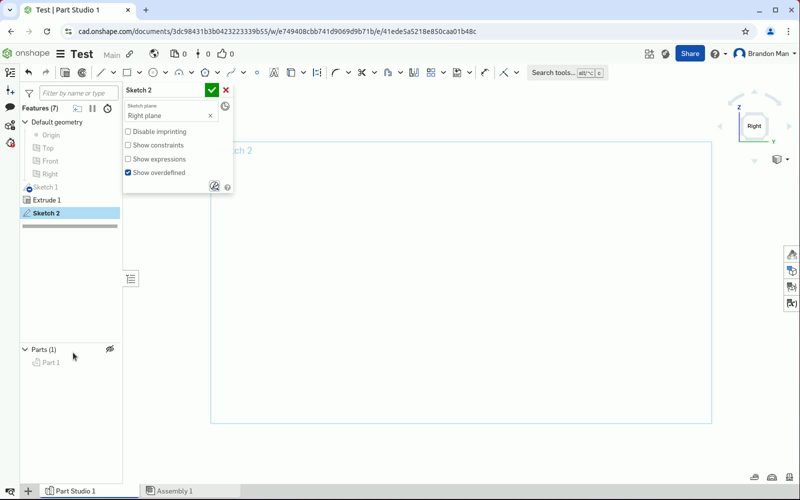
key(l)
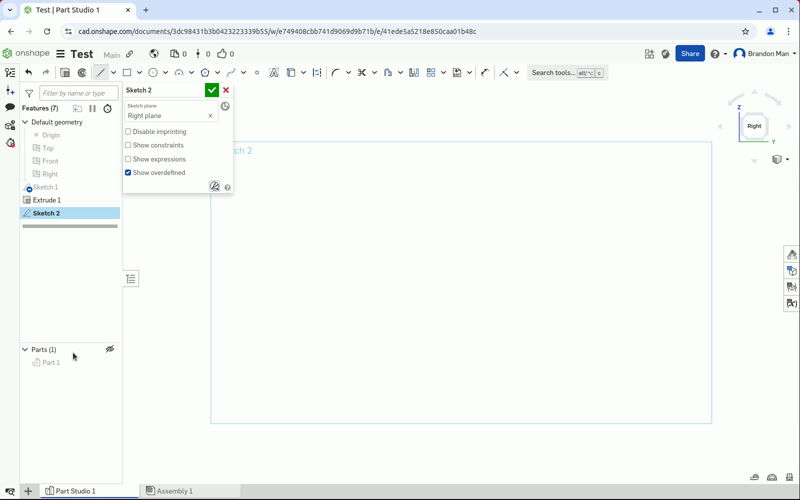
key_down(shift)
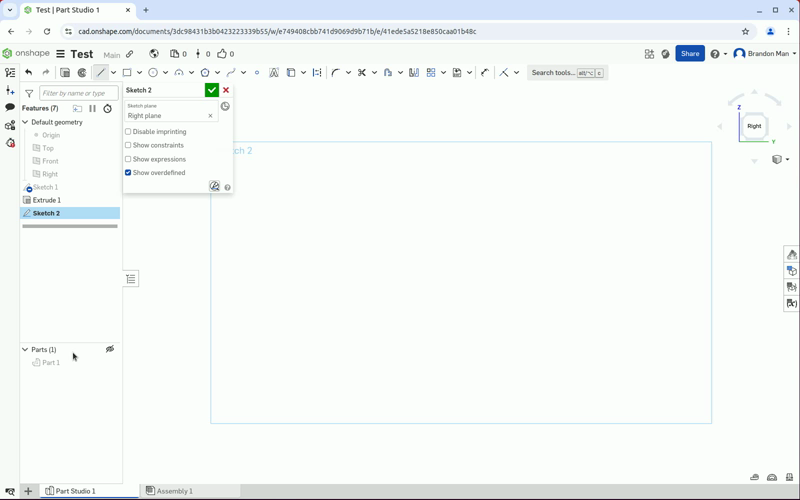
mouse_move(397, 282)
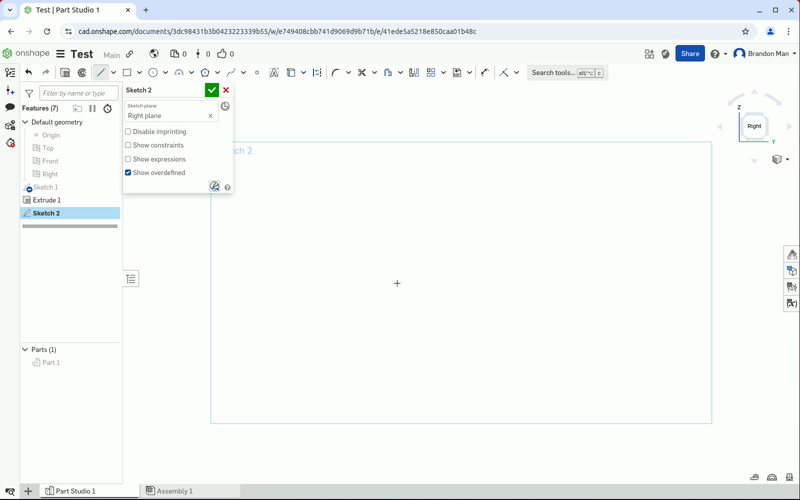
click(397, 282)
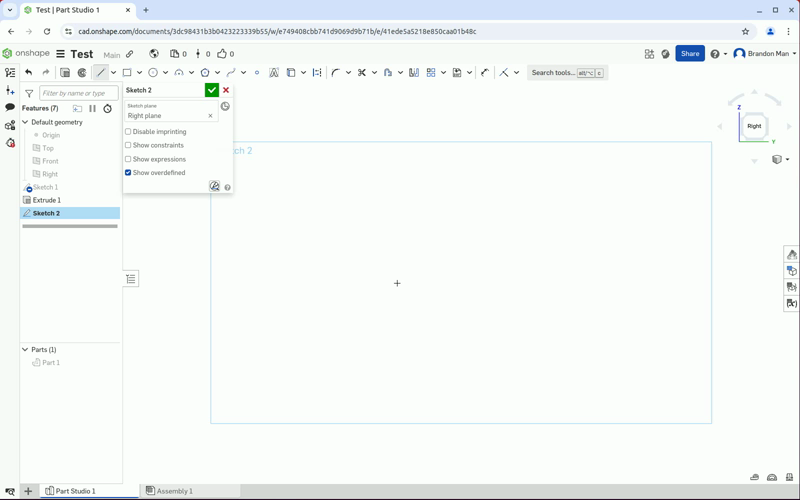
key_up(shift)
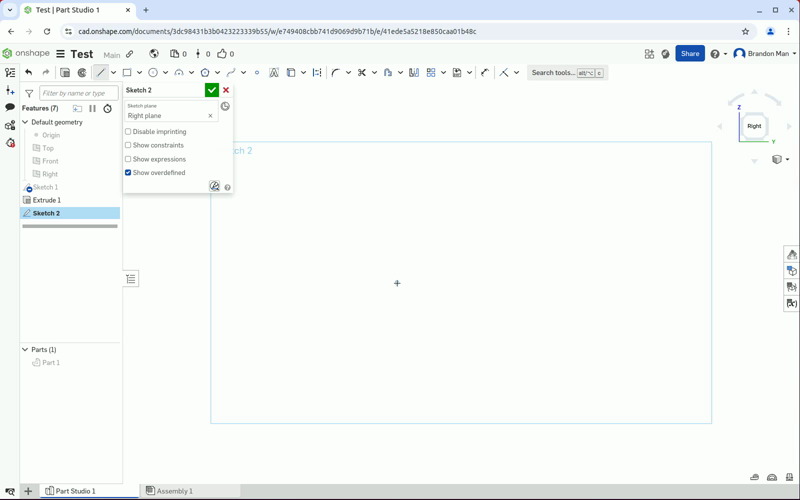
key_down(shift)
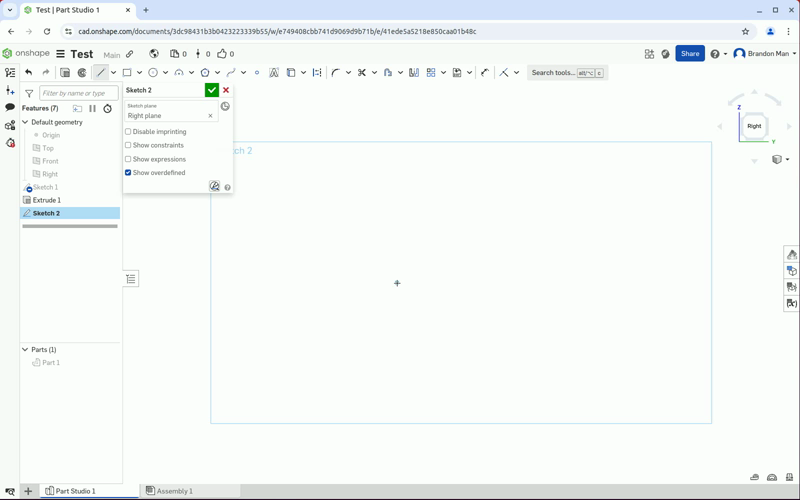
mouse_move(427, 282)
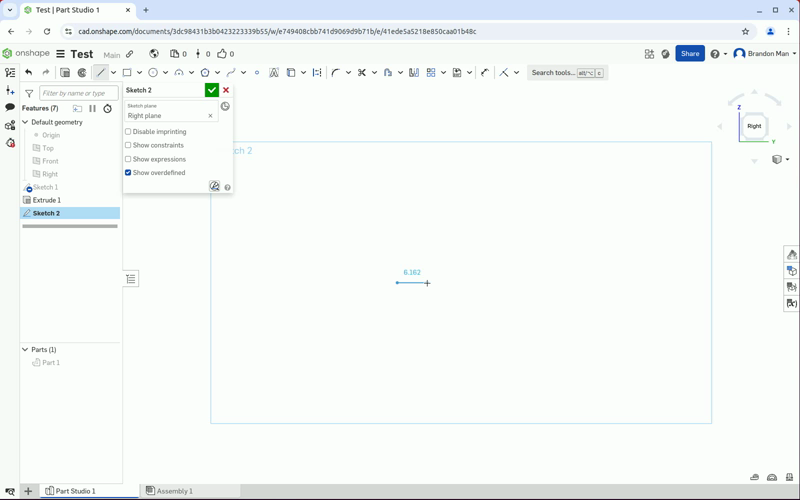
mouse_move(431, 282)
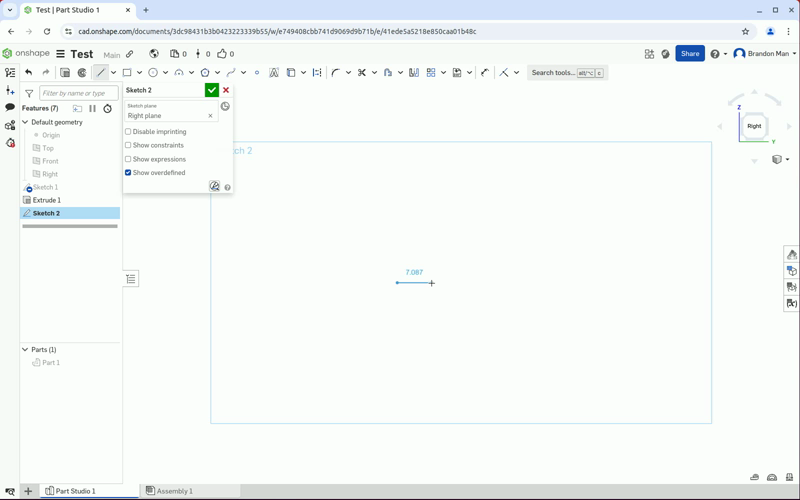
click(431, 282)
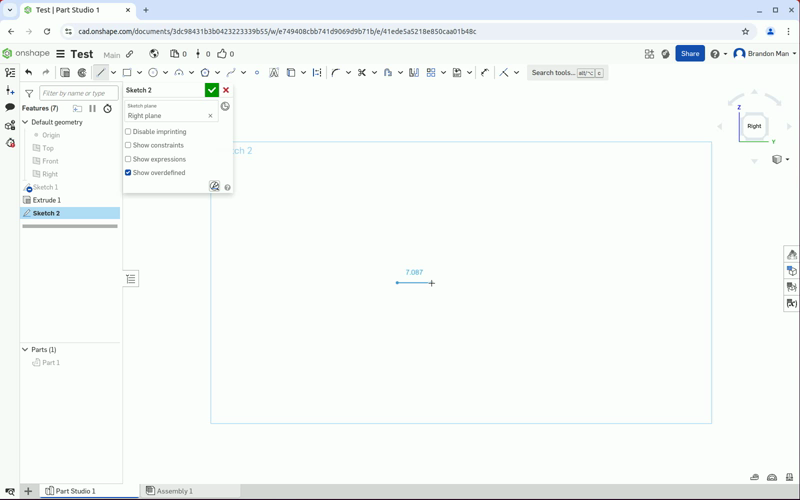
key_up(shift)
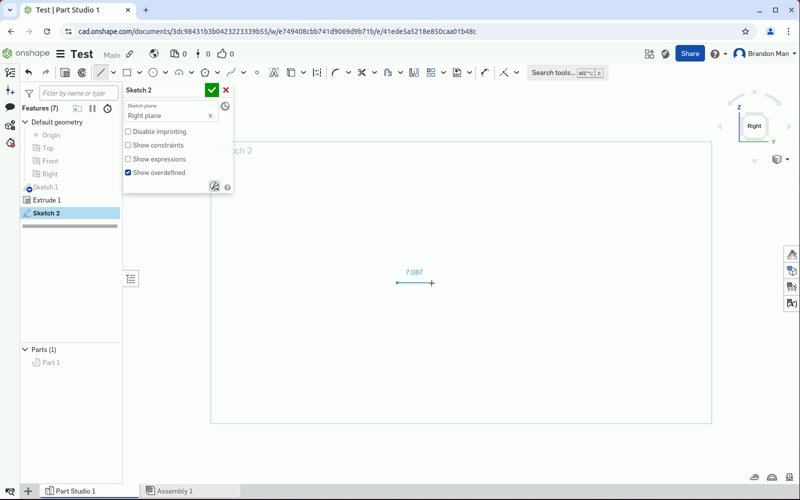
key(esc)
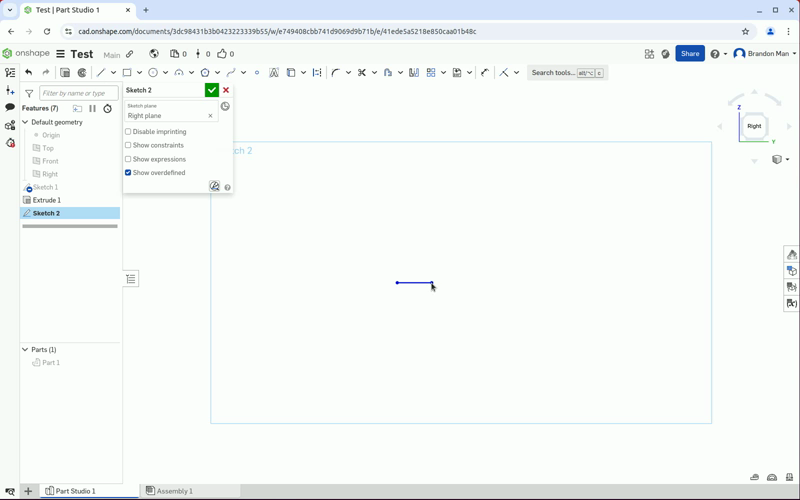
key(a)
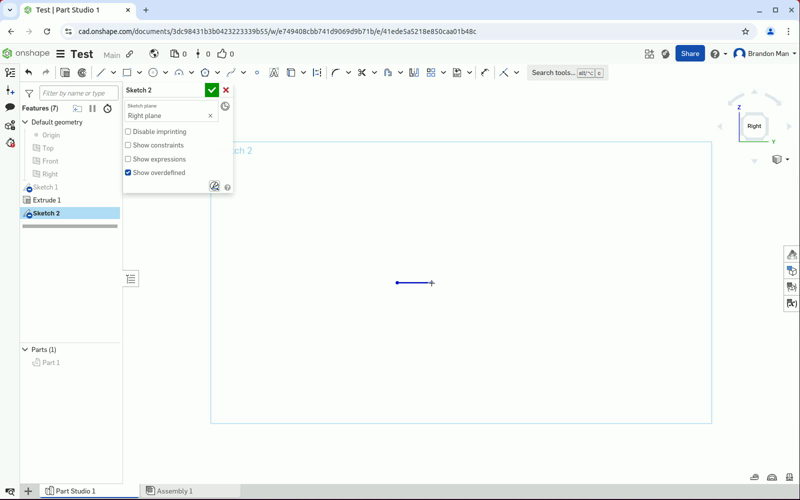
mouse_move(431, 282)
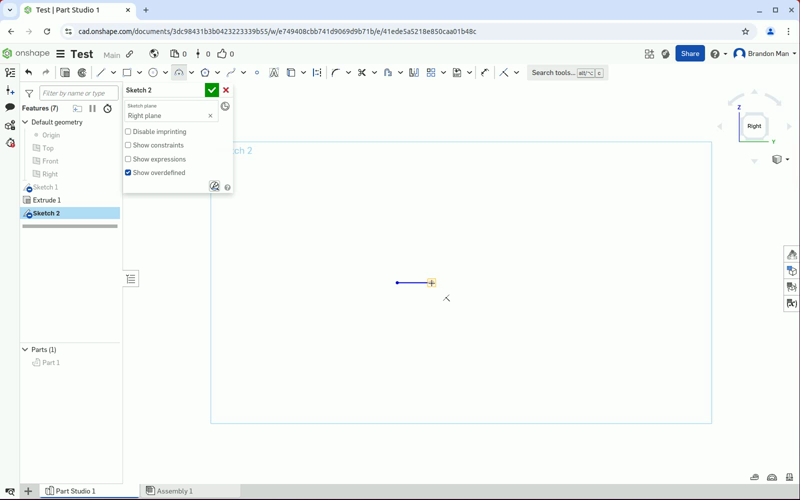
click(431, 282)
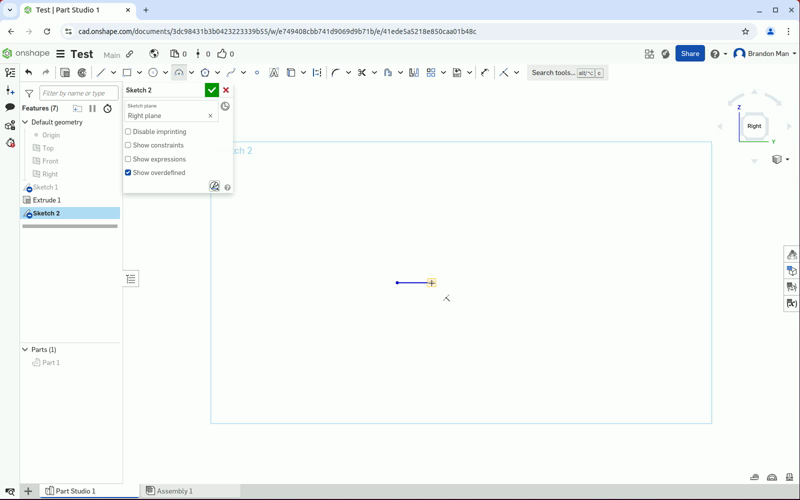
key_down(shift)
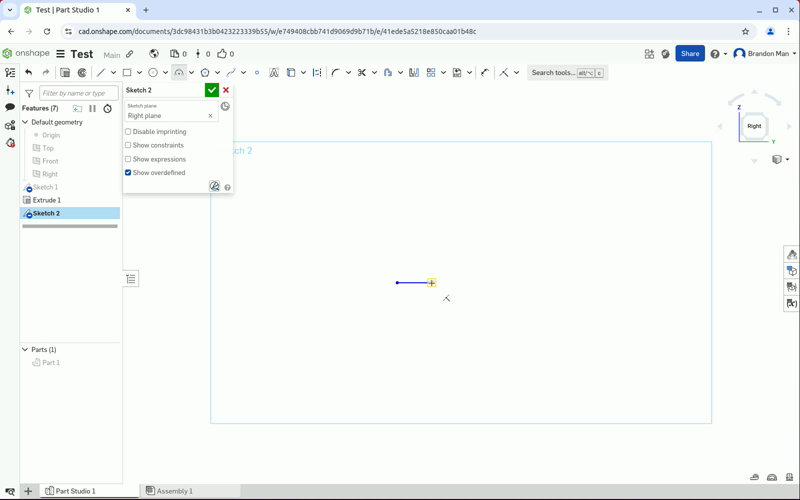
mouse_move(461, 310)
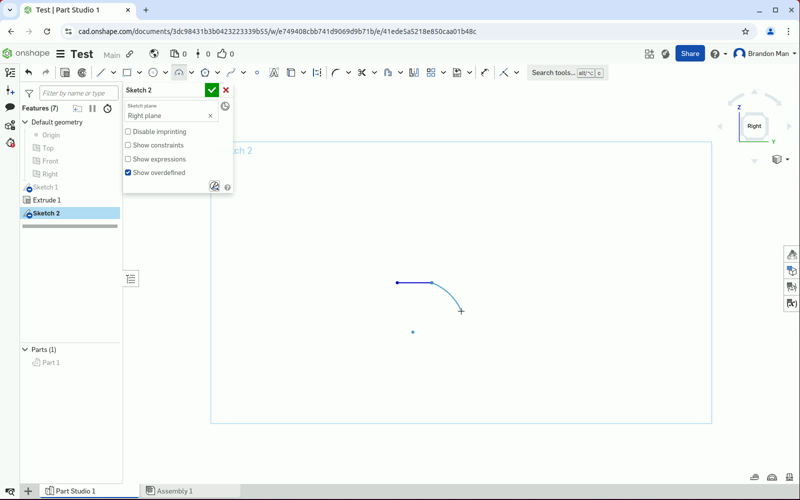
click(461, 310)
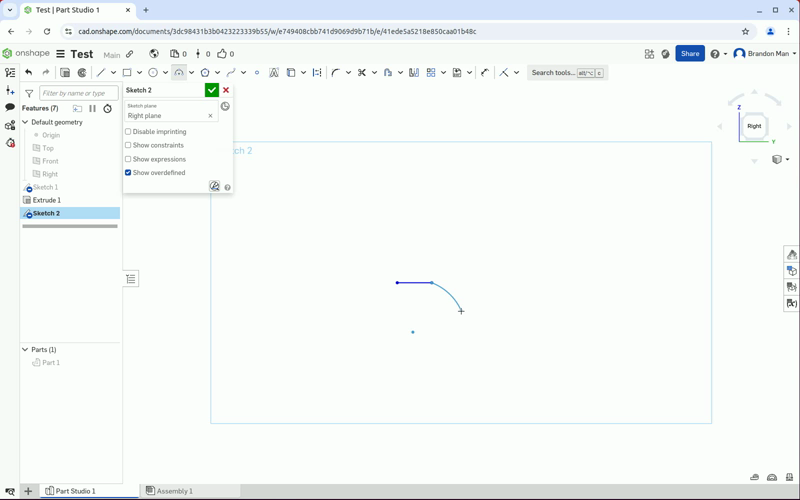
mouse_move(480, 261)
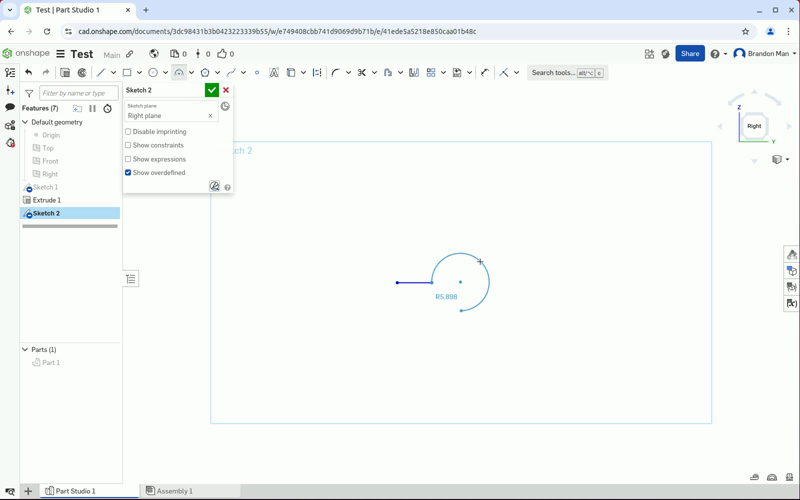
click(480, 261)
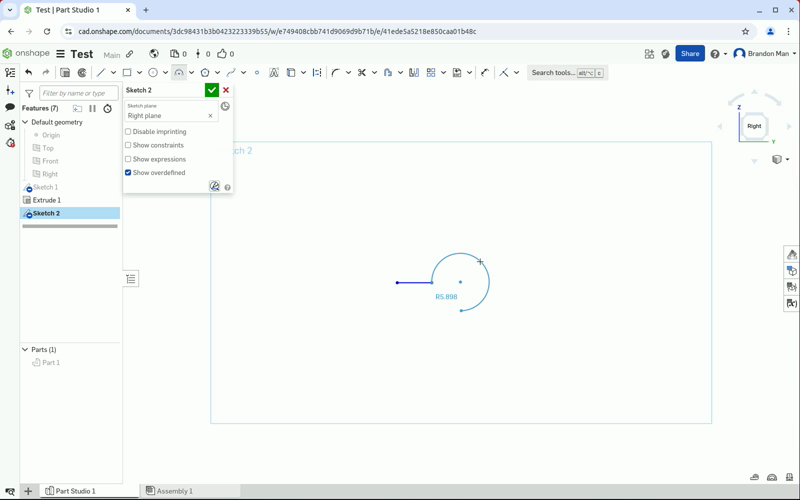
key_up(shift)
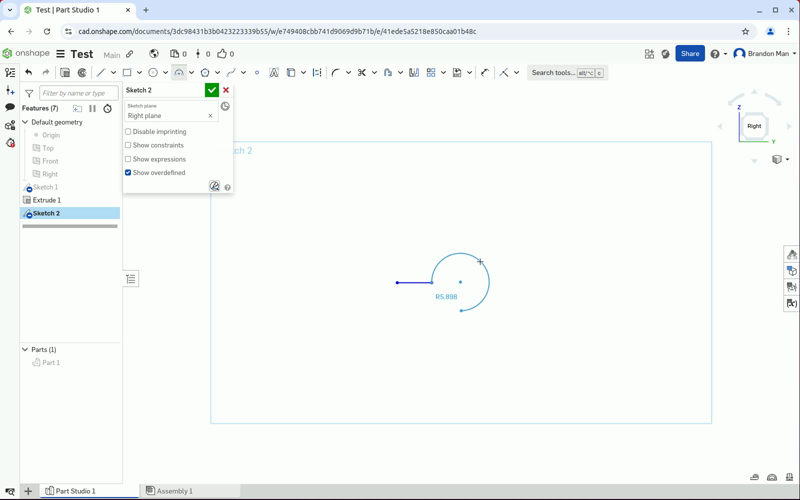
key(esc)
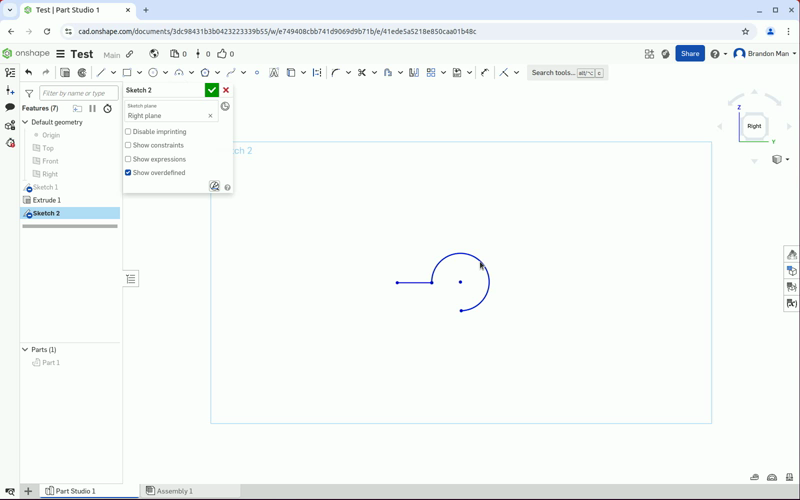
key(l)
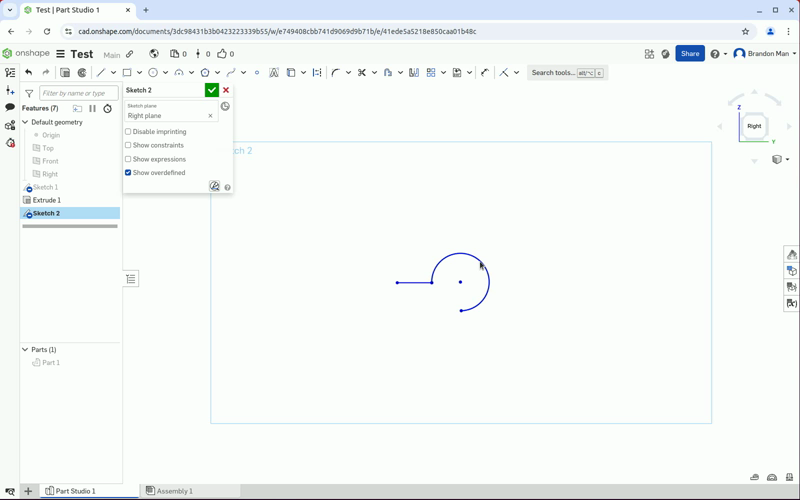
mouse_move(461, 310)
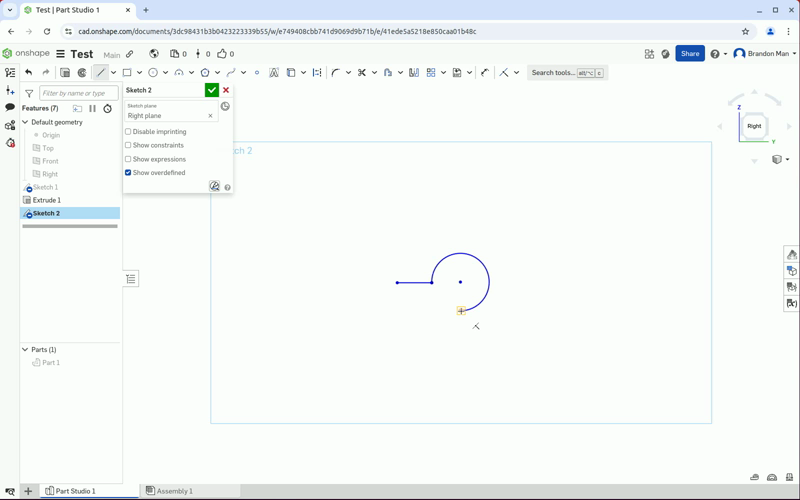
click(461, 310)
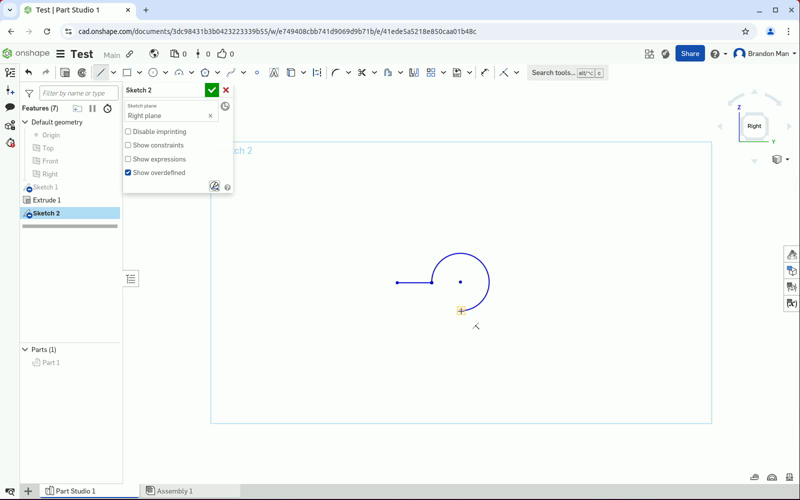
key_down(shift)
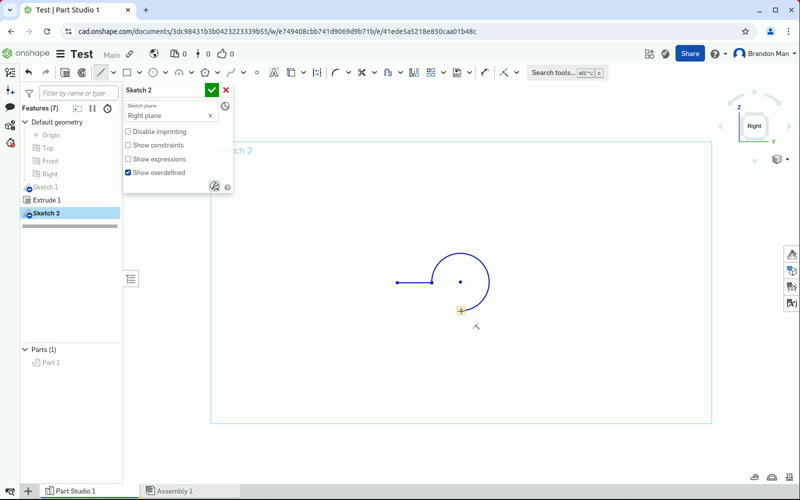
mouse_move(491, 310)
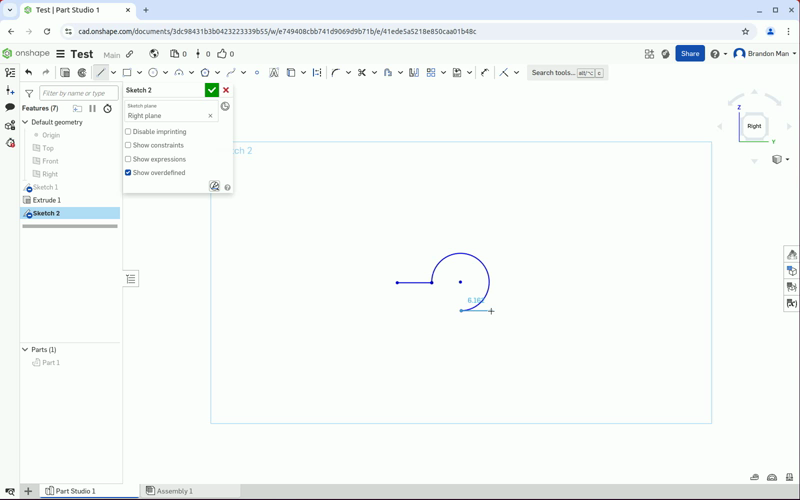
mouse_move(461, 366)
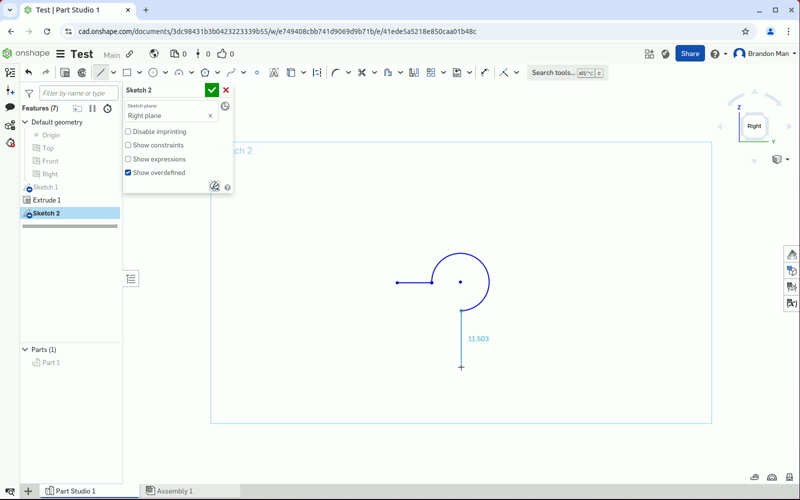
click(461, 366)
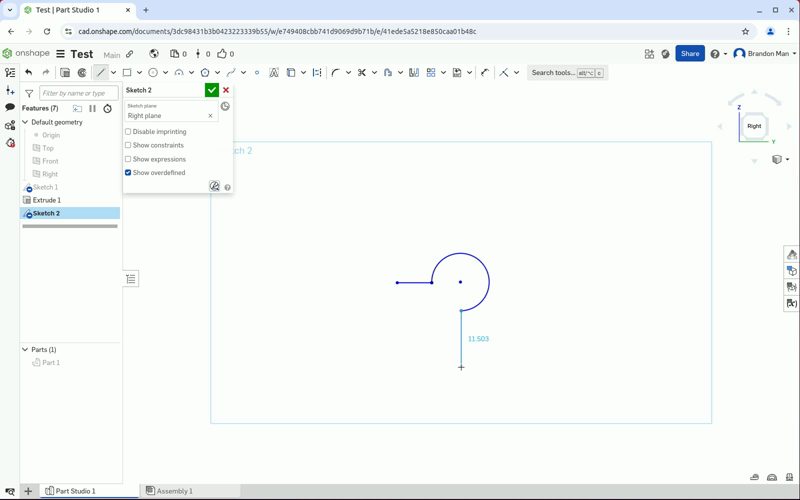
key_up(shift)
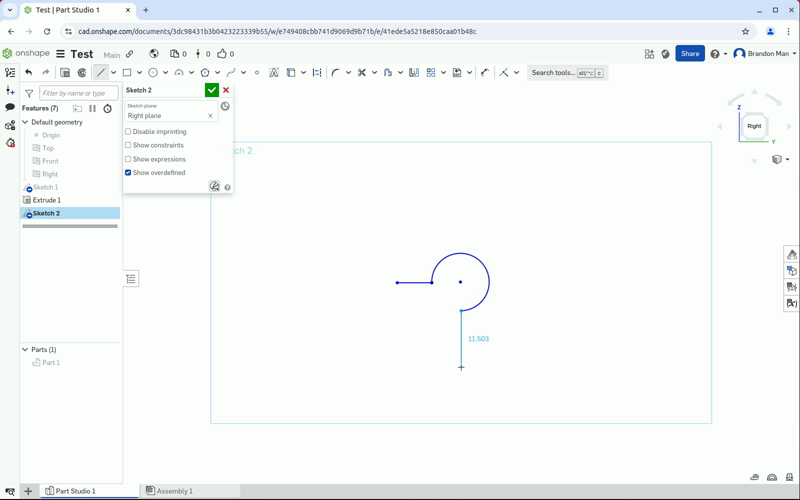
key(esc)
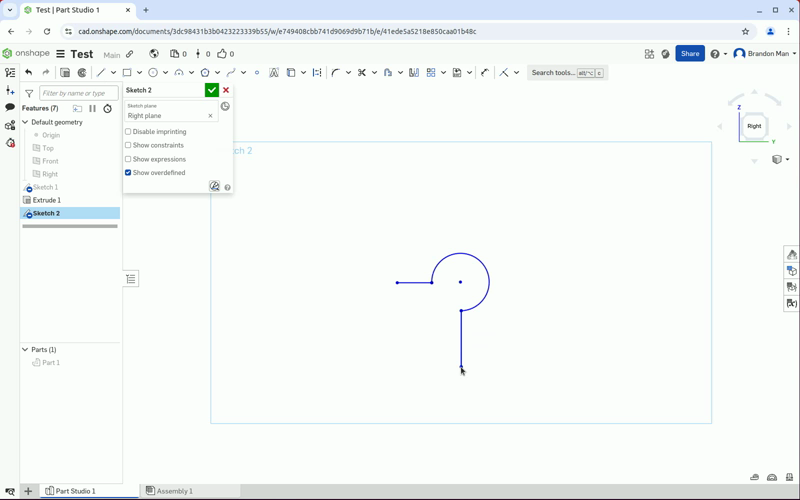
key(a)
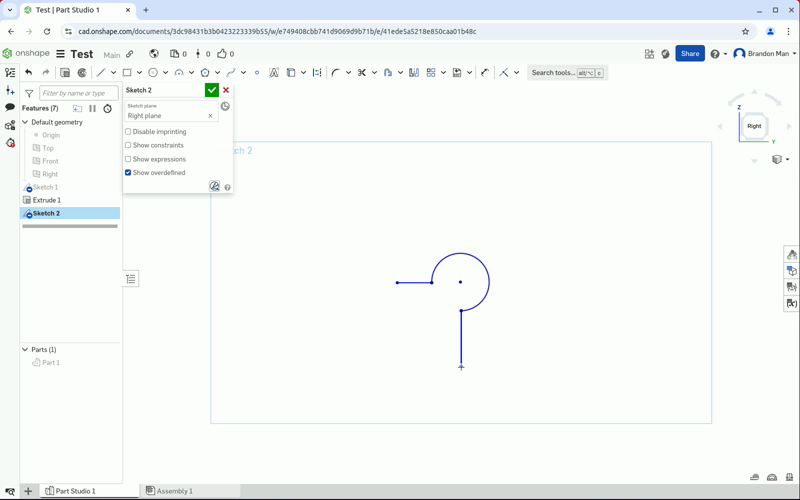
mouse_move(461, 366)
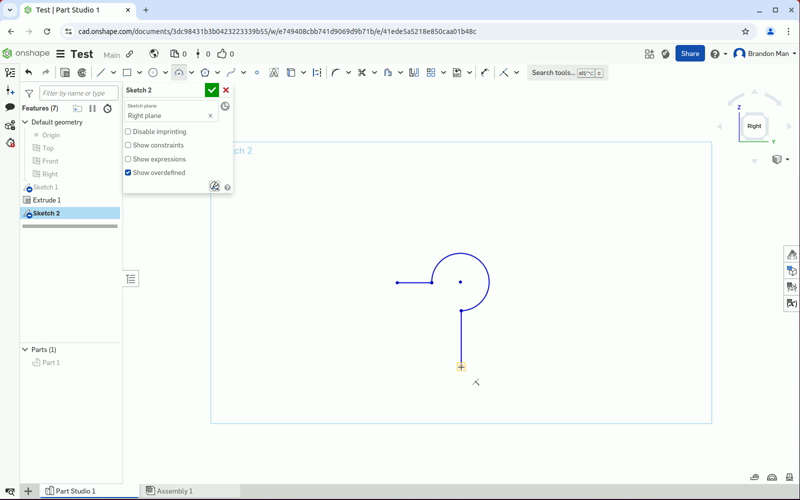
click(461, 366)
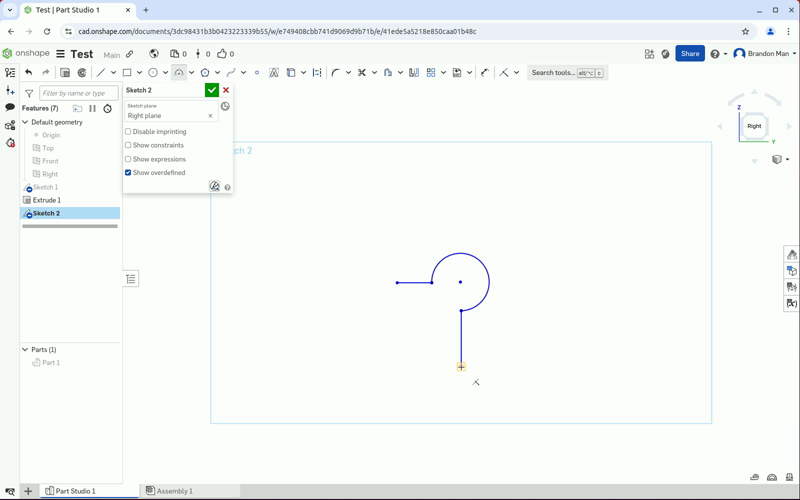
key_down(shift)
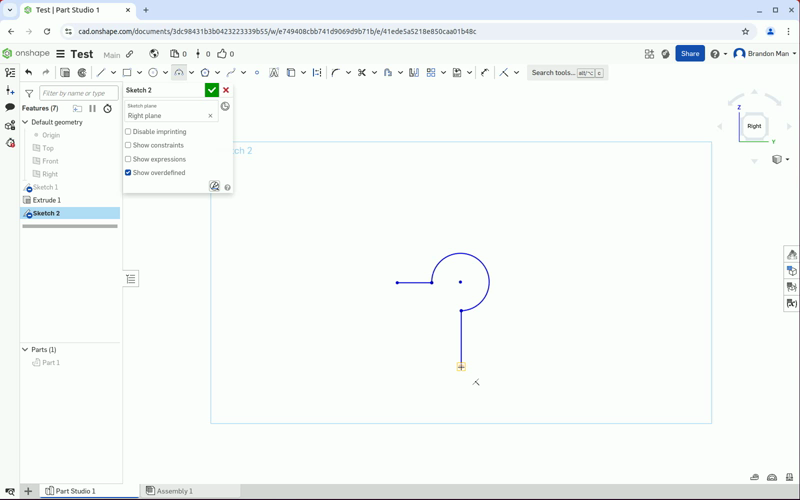
mouse_move(397, 227)
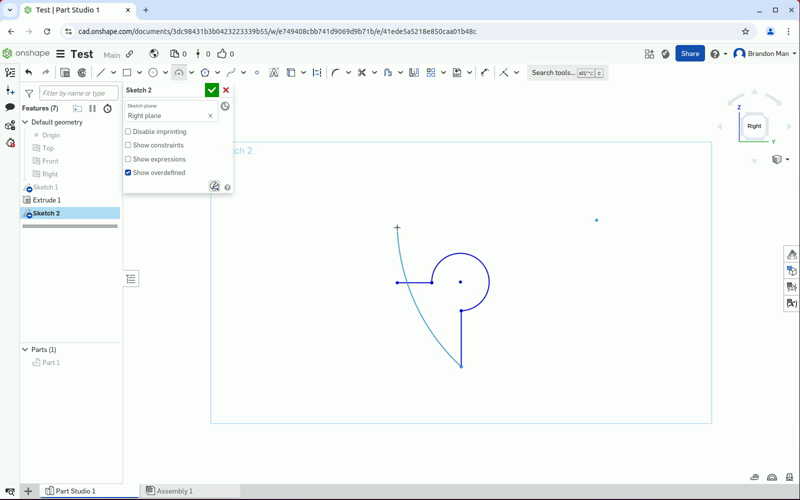
click(397, 227)
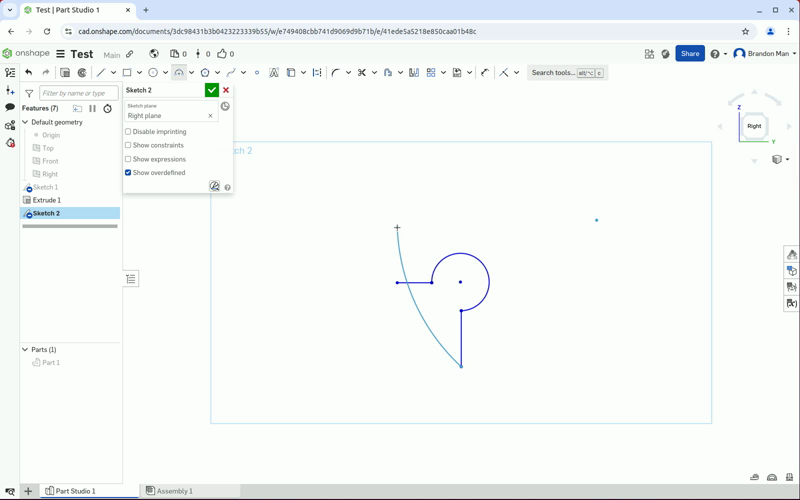
mouse_move(536, 248)
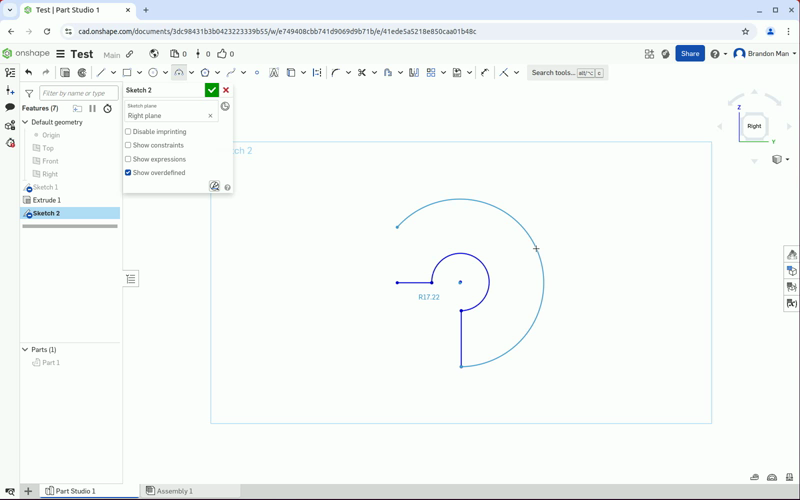
click(536, 248)
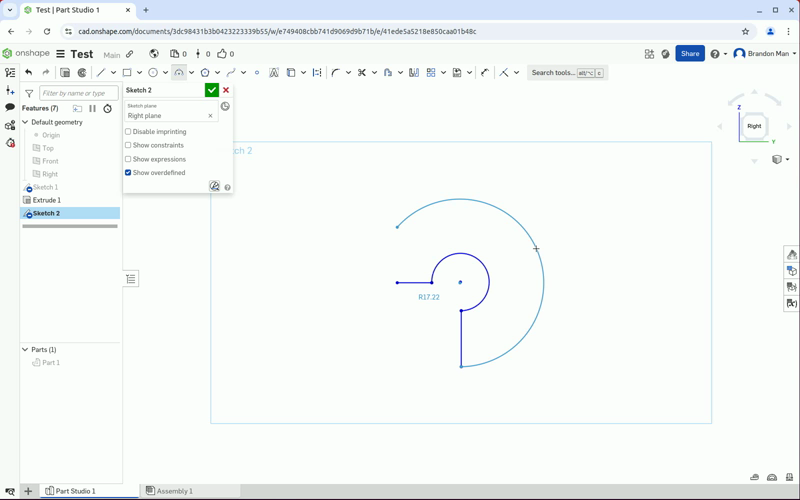
key_up(shift)
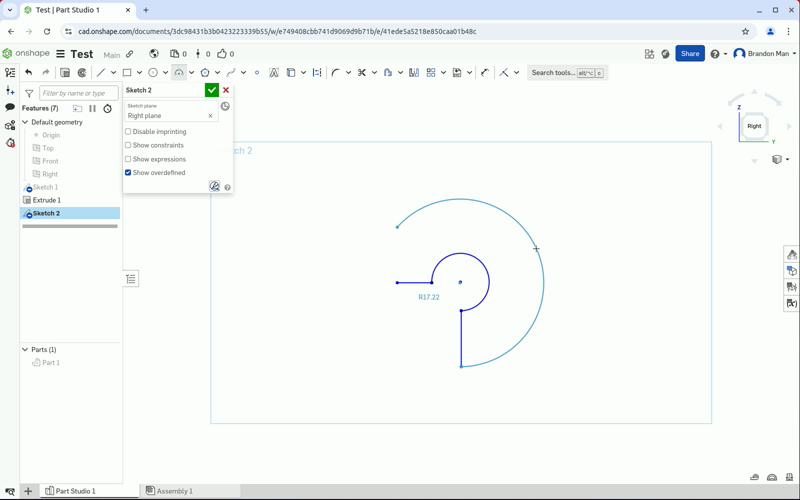
key(esc)
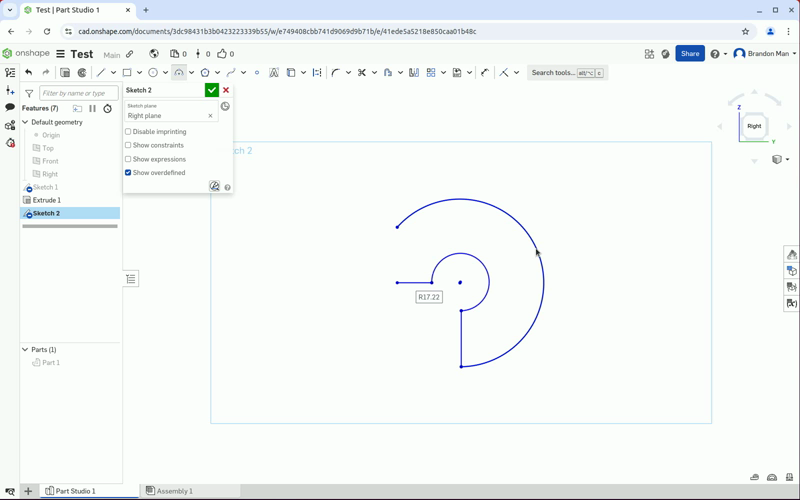
key(l)
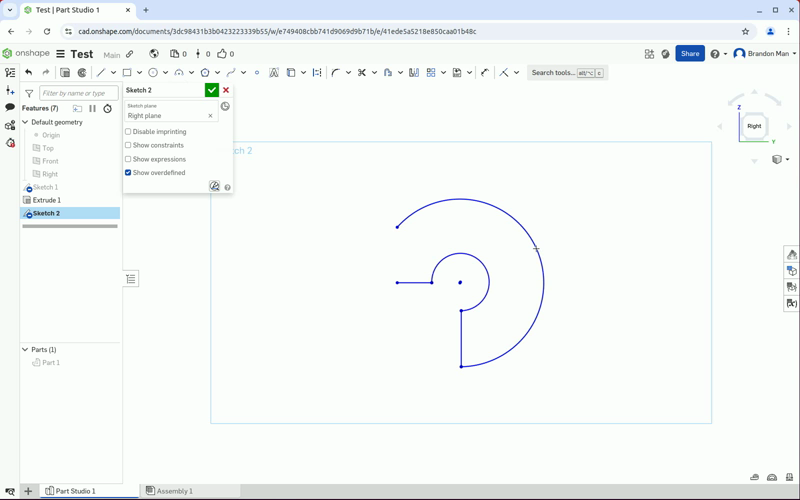
mouse_move(397, 227)
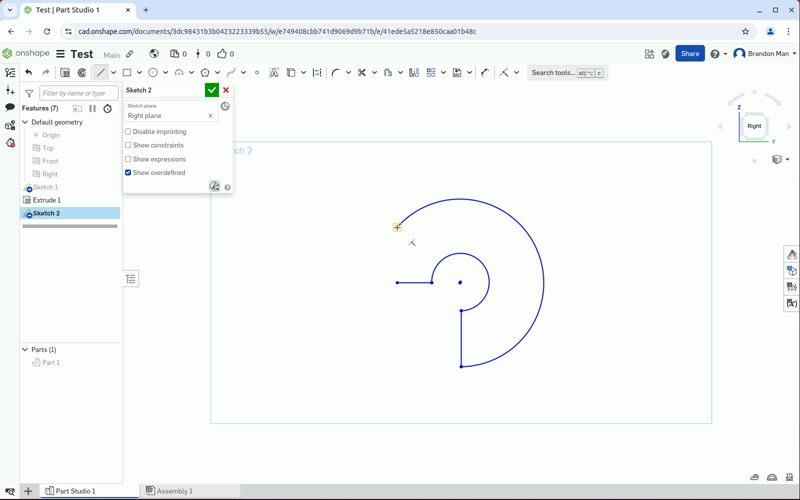
click(397, 227)
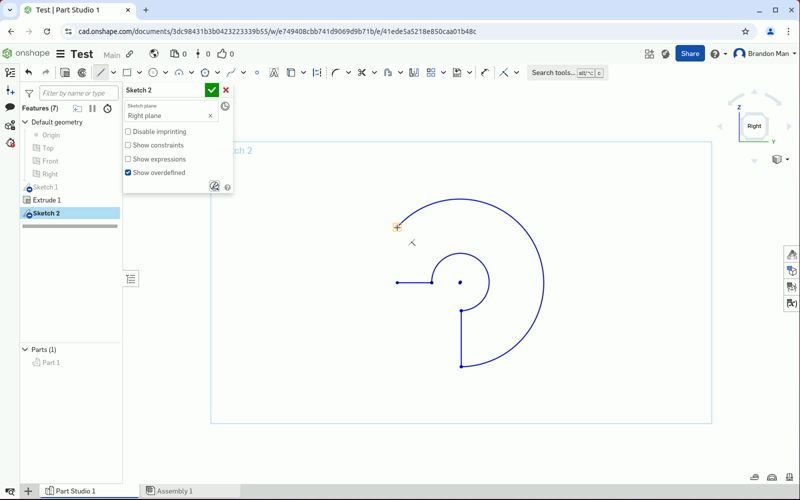
mouse_move(427, 227)
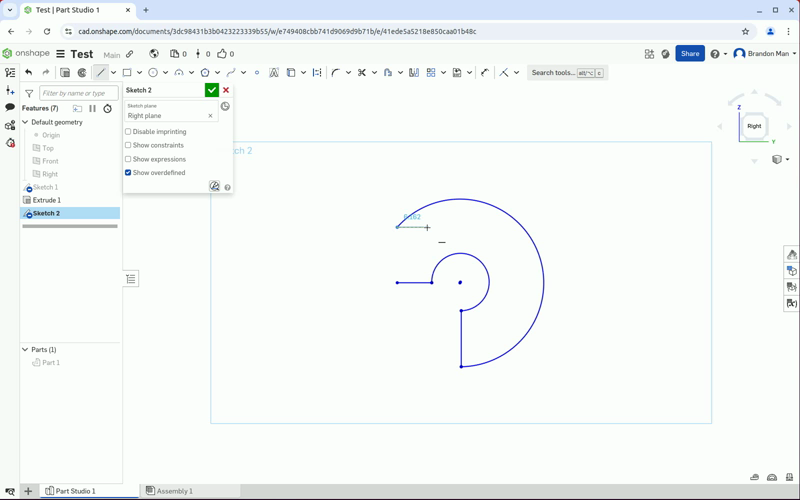
key_down(shift)
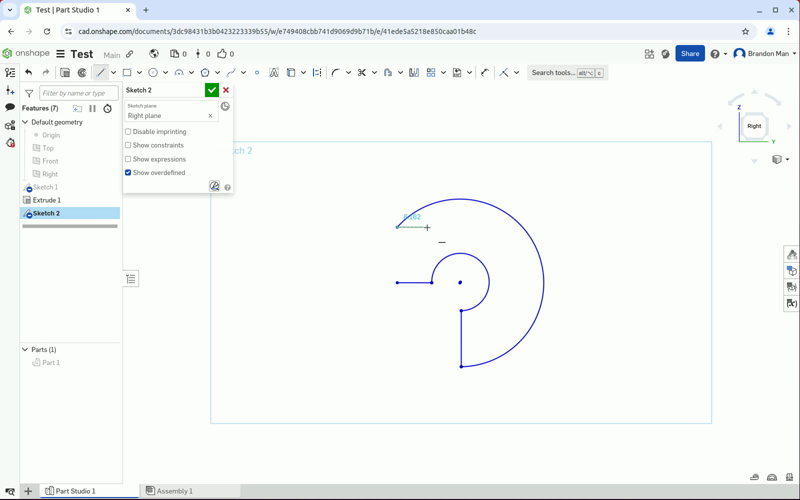
mouse_move(397, 282)
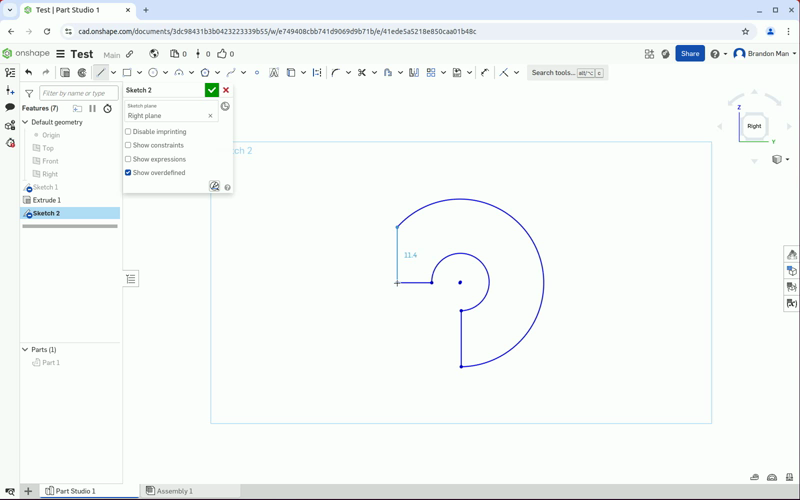
key_up(shift)
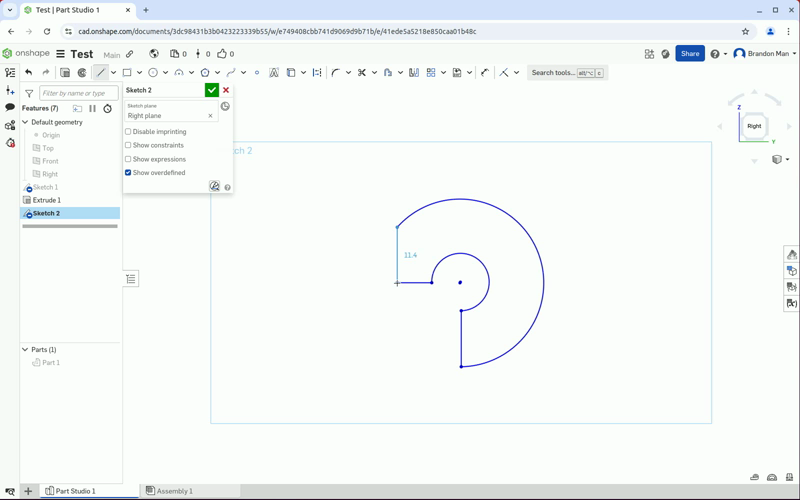
click(397, 282)
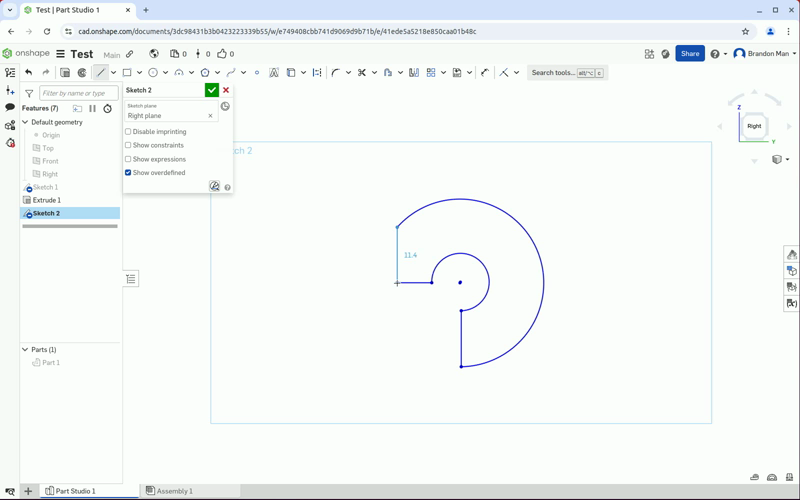
key(esc)
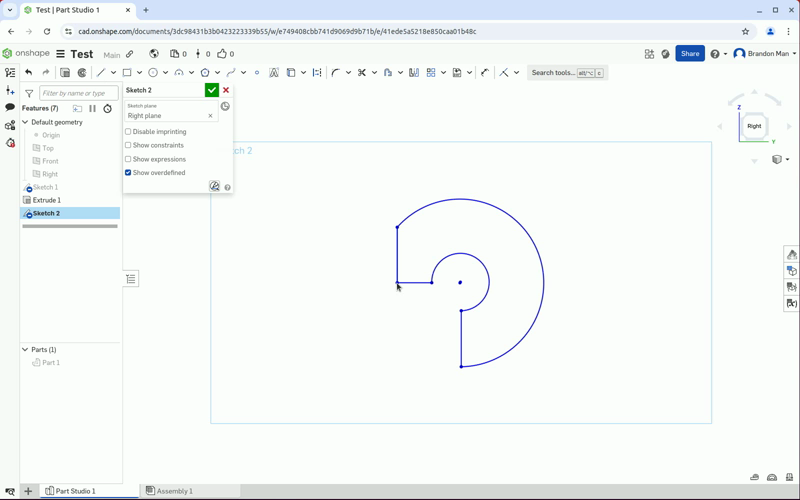
mouse_move(469, 226)
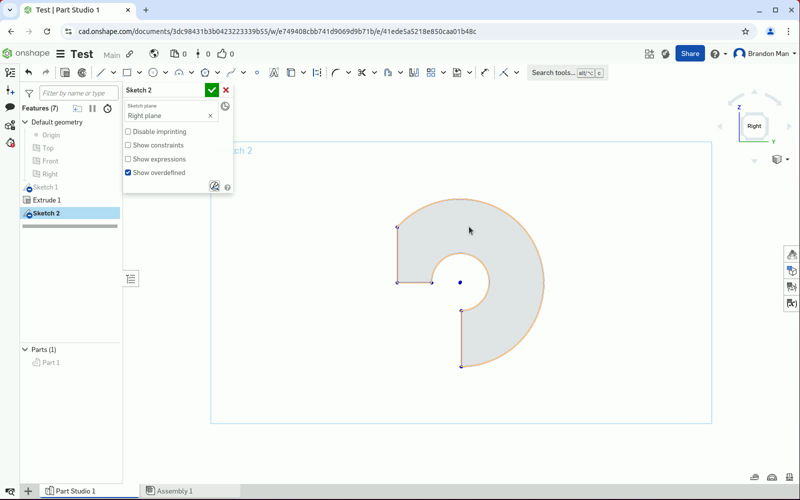
click(469, 226)
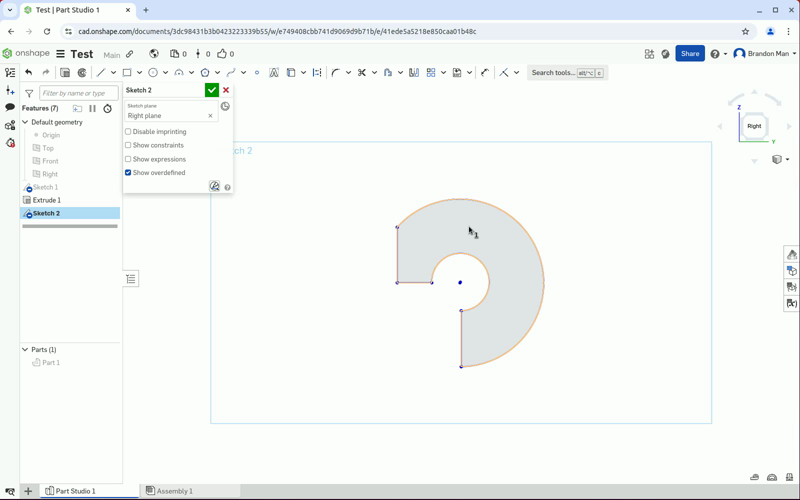
mouse_move(73, 352)
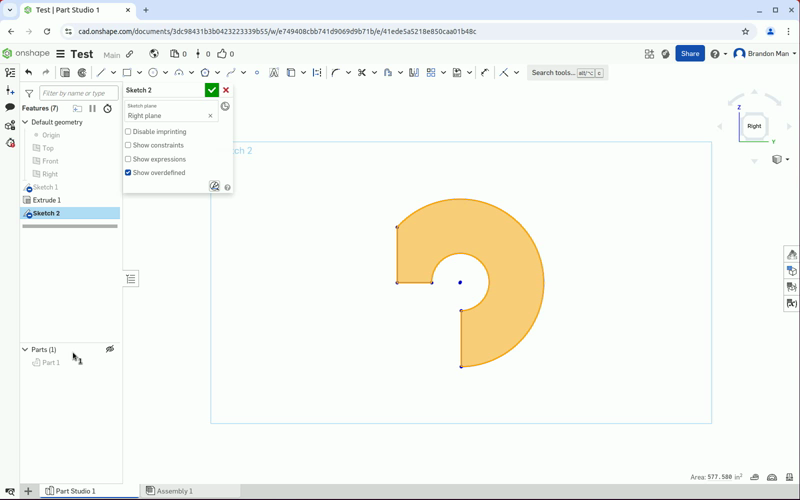
key(shift+y)
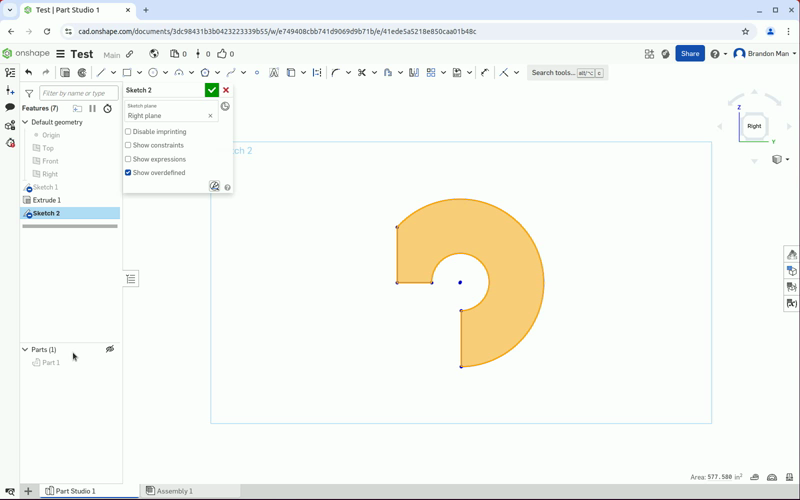
key(shift+e)
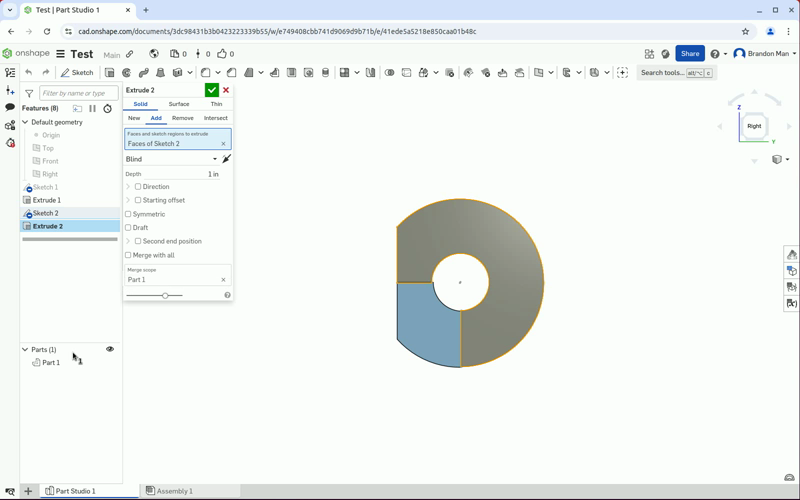
mouse_move(143, 106)
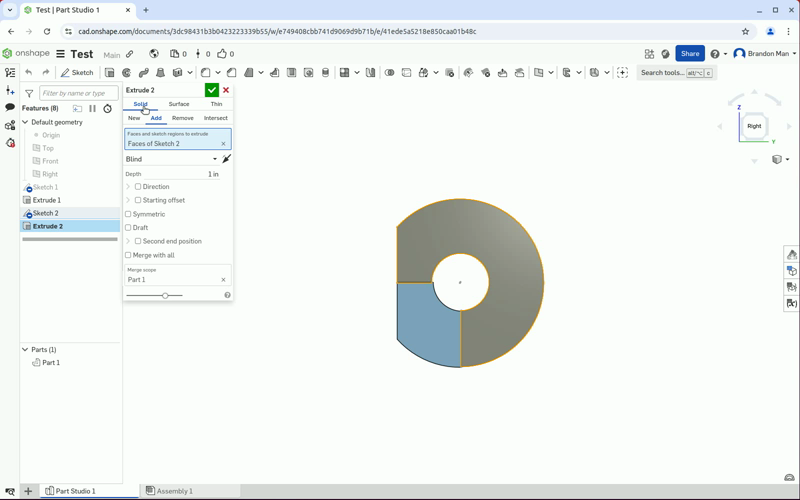
click(143, 106)
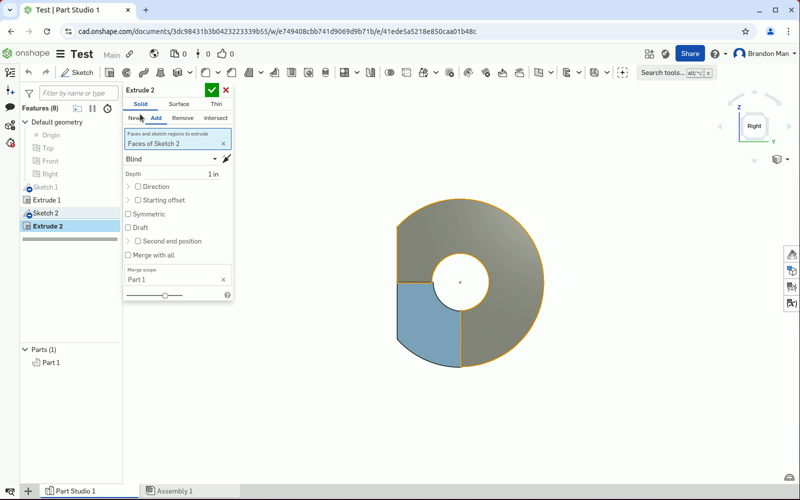
mouse_move(137, 120)
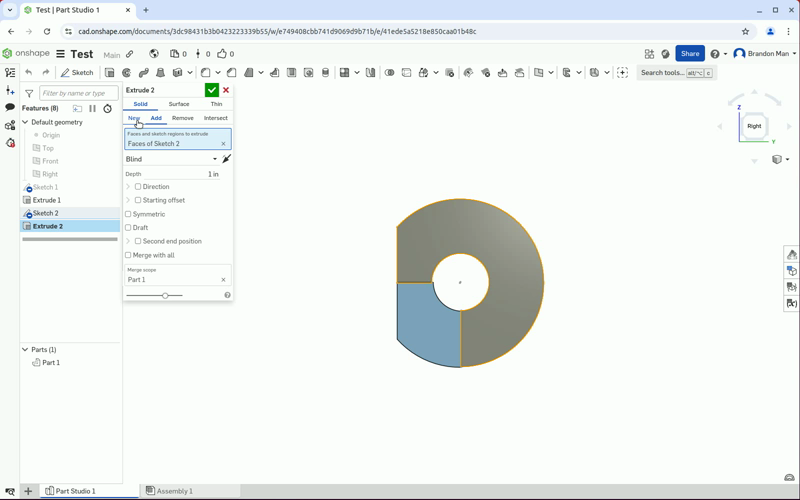
click(137, 120)
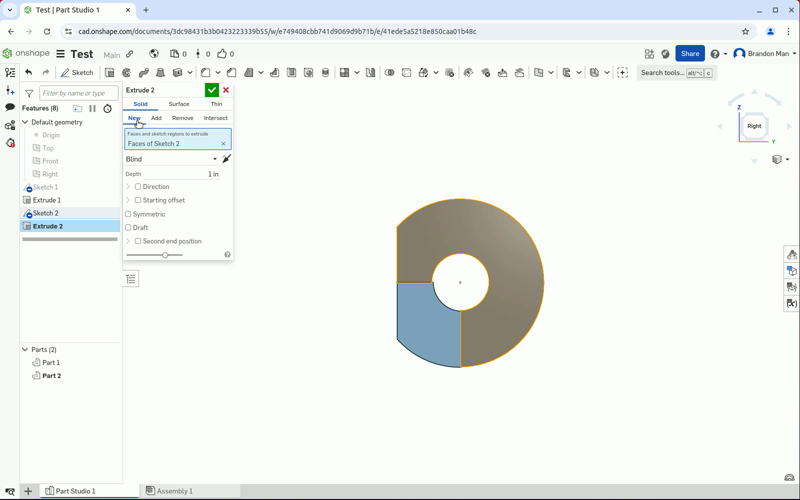
key(tab, 4)
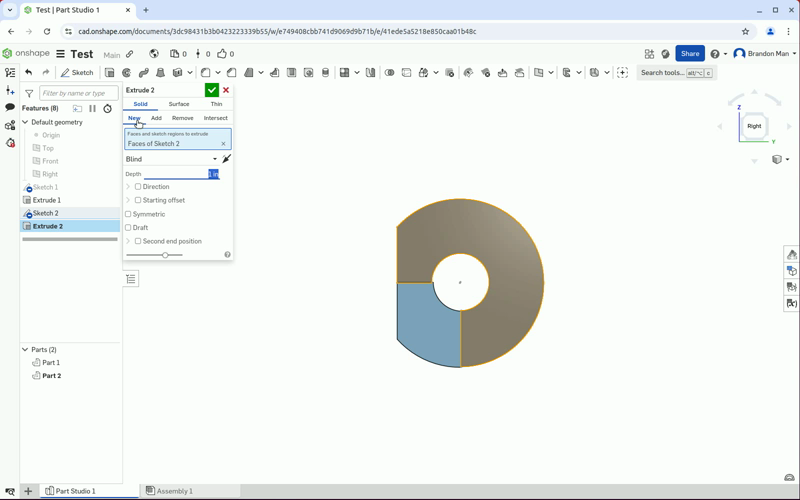
text(23.108)
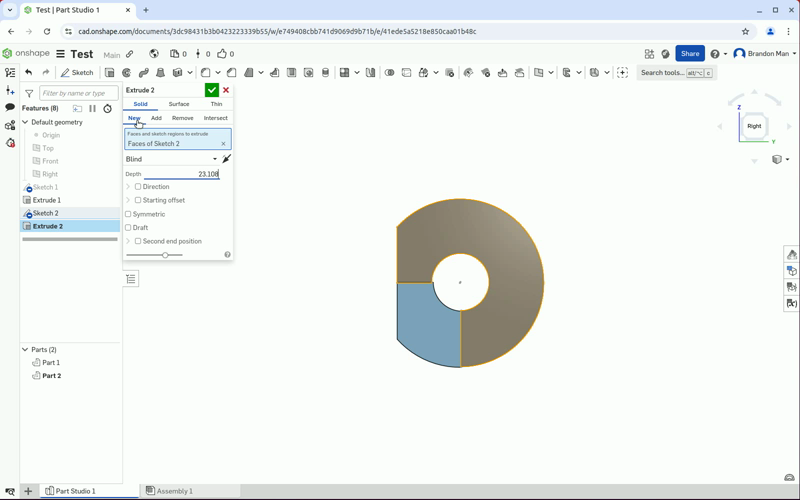
key(enter)
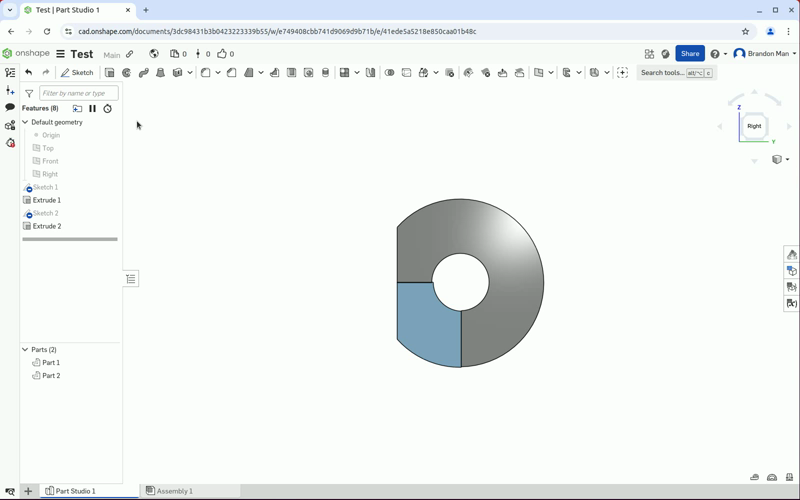
key(shift+h)
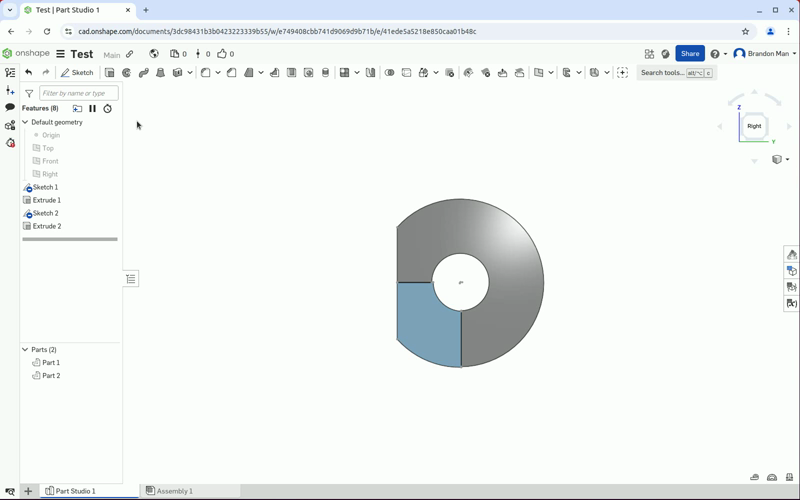
key(shift+h)
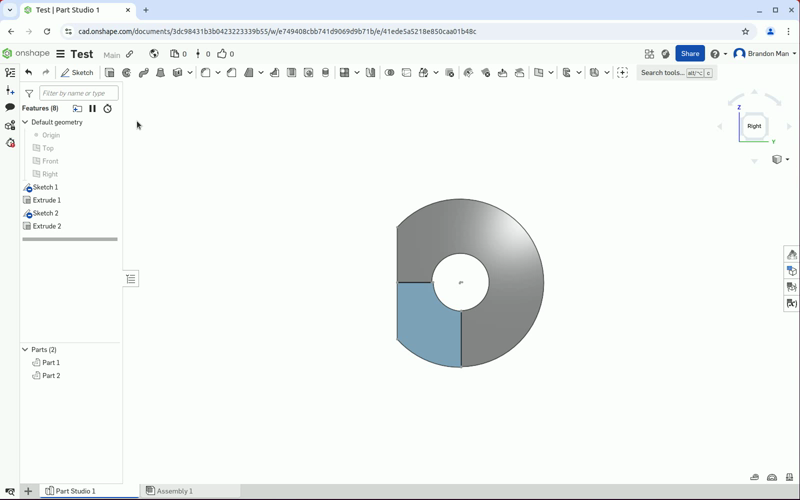
key(shift+7)
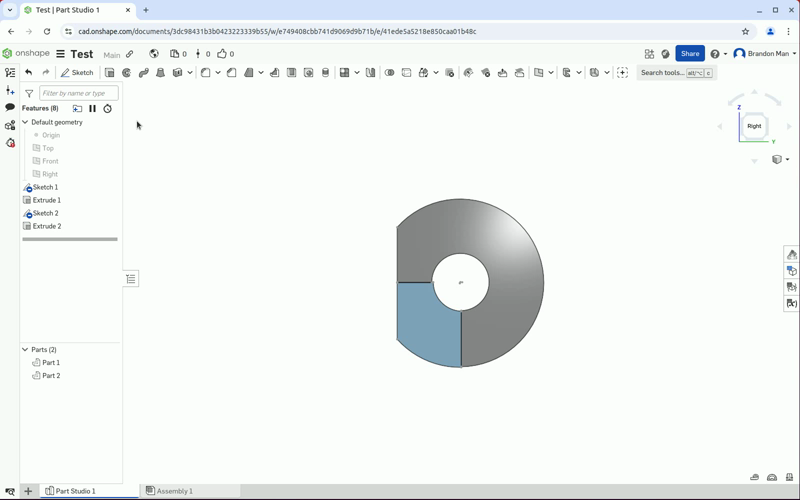
key(right, 2)
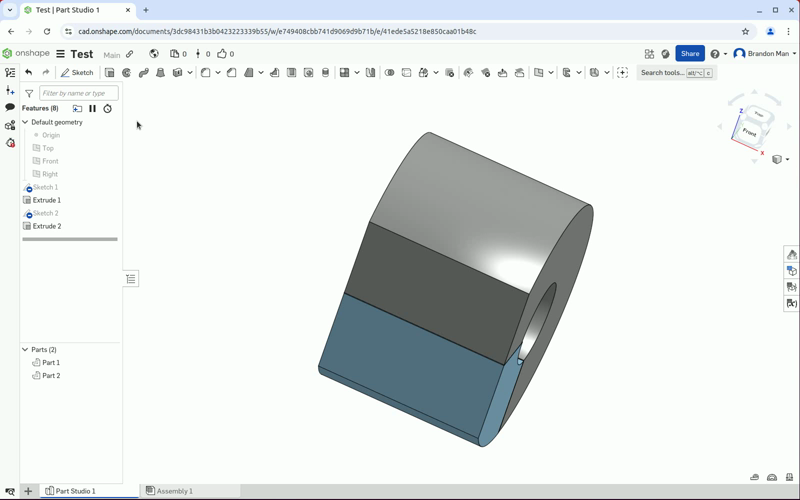
key(down, 2)
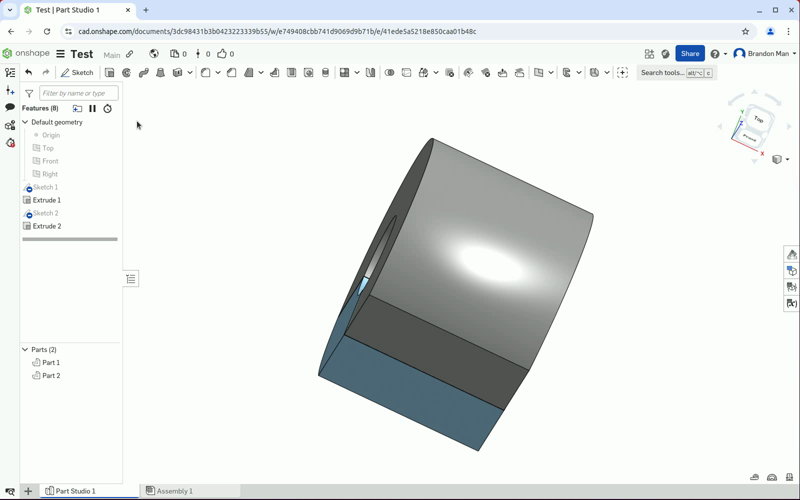
key(up, 2)
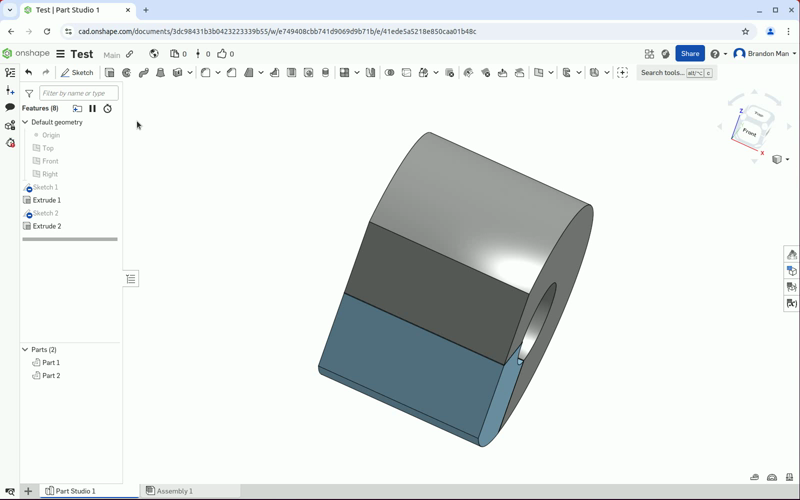
key(left, 2)
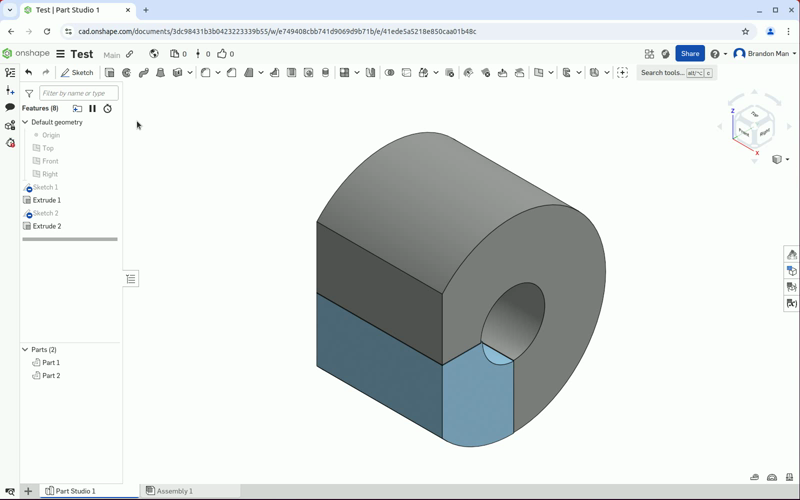
mouse_move(73, 189)
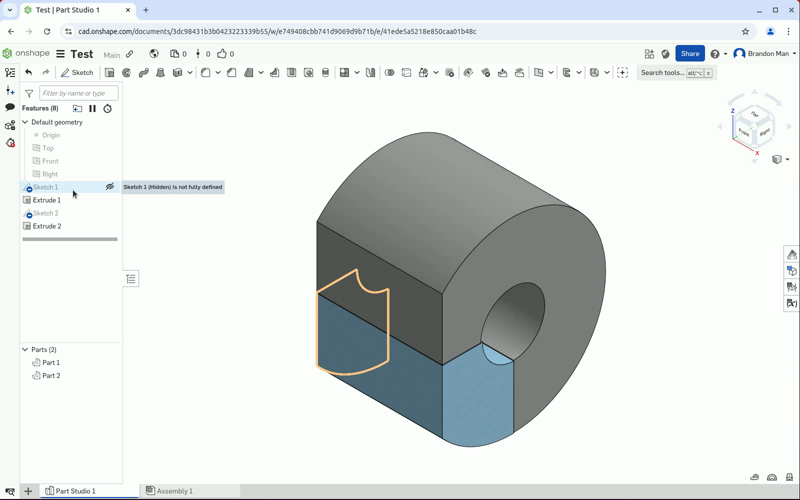
click(73, 189)